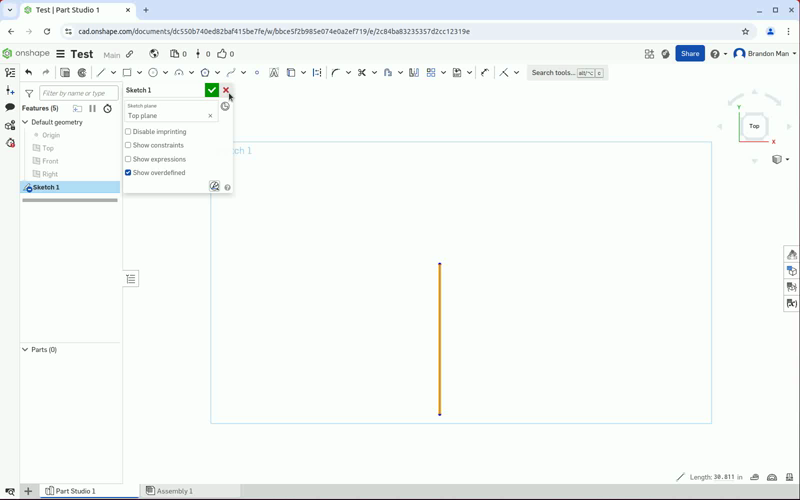
key(shift+h)
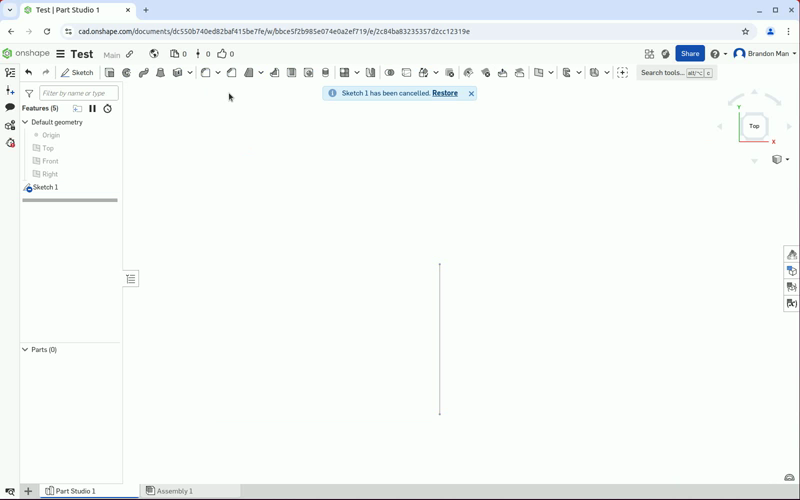
key(shift+s)
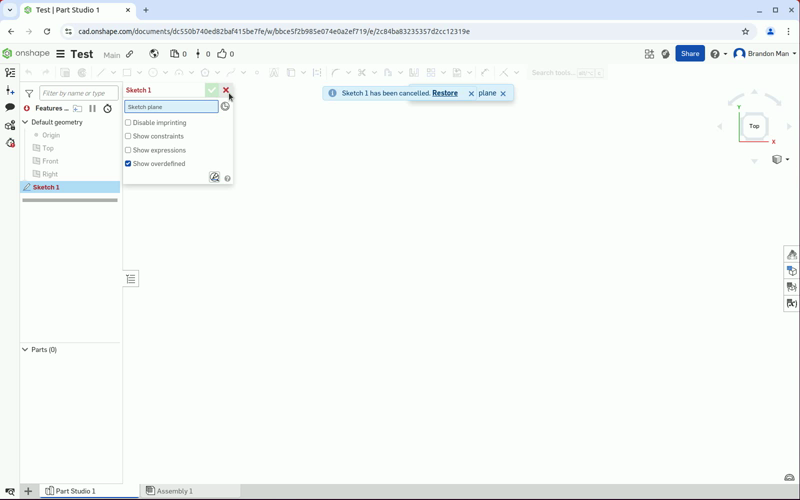
mouse_move(73, 150)
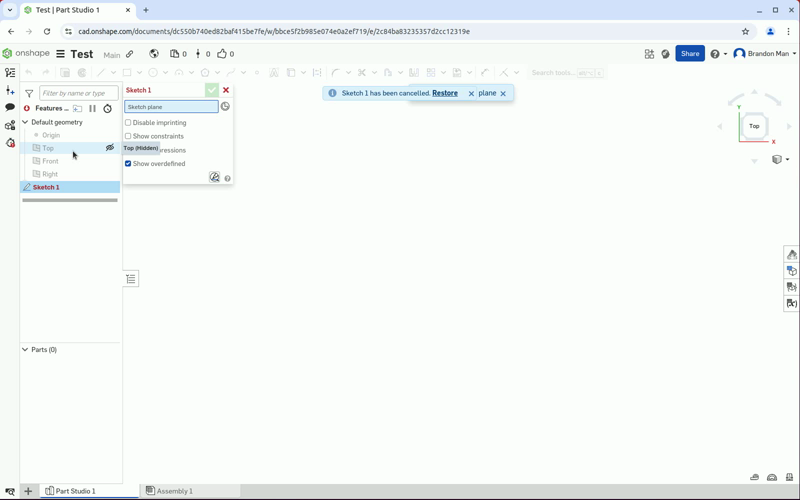
click(73, 150)
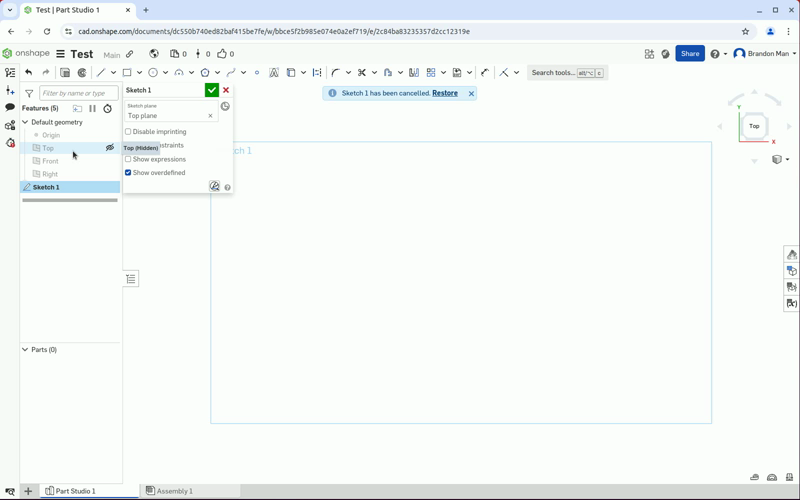
mouse_move(73, 352)
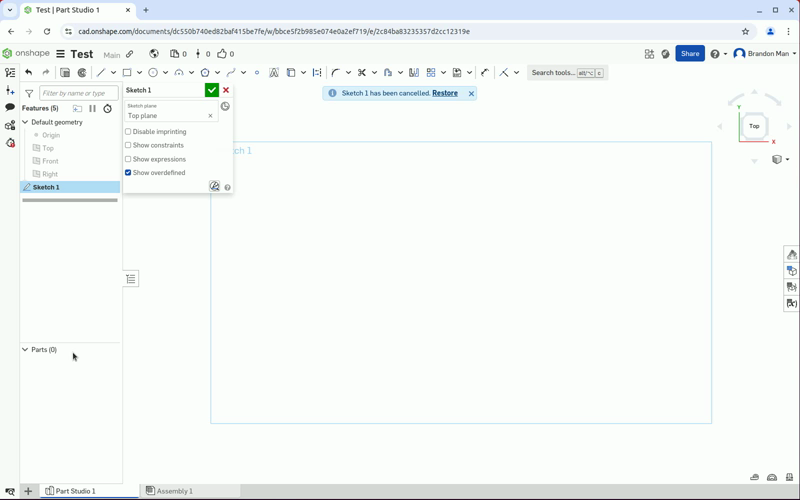
key(y)
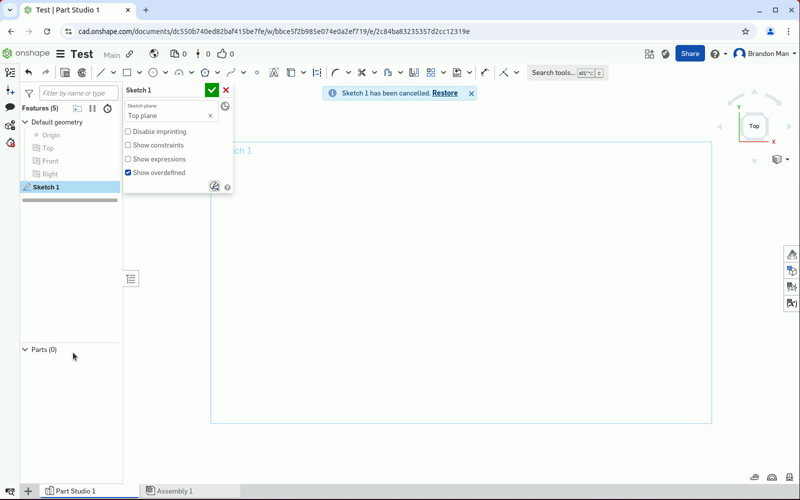
key(l)
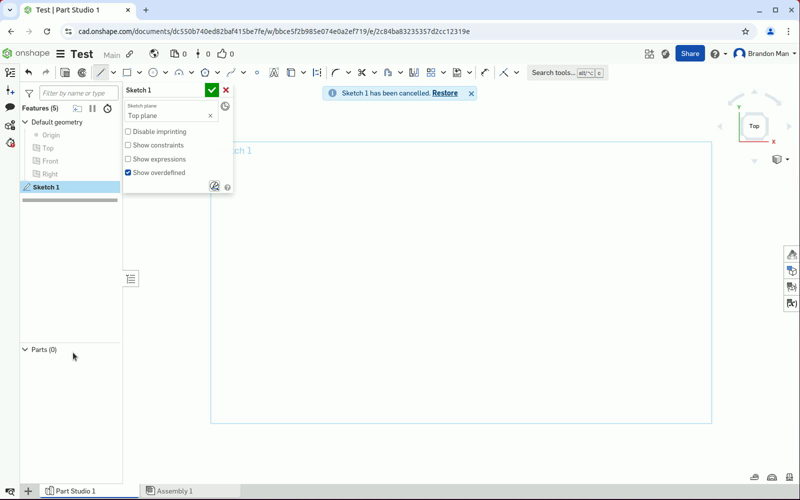
key_down(shift)
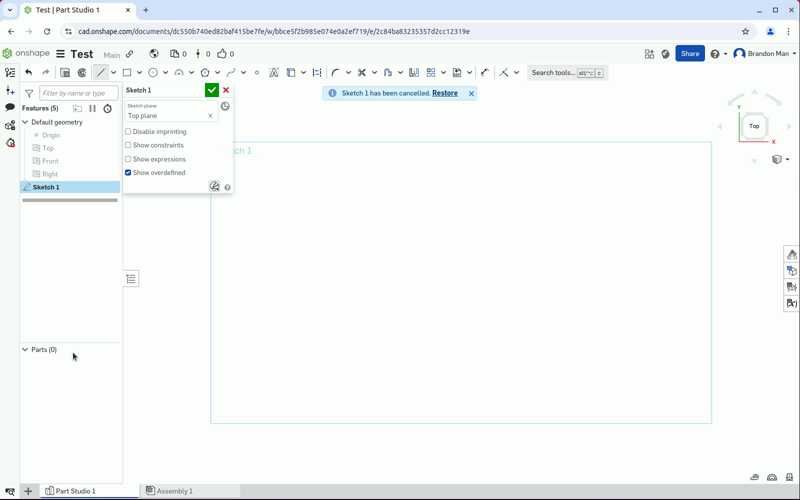
mouse_move(391, 326)
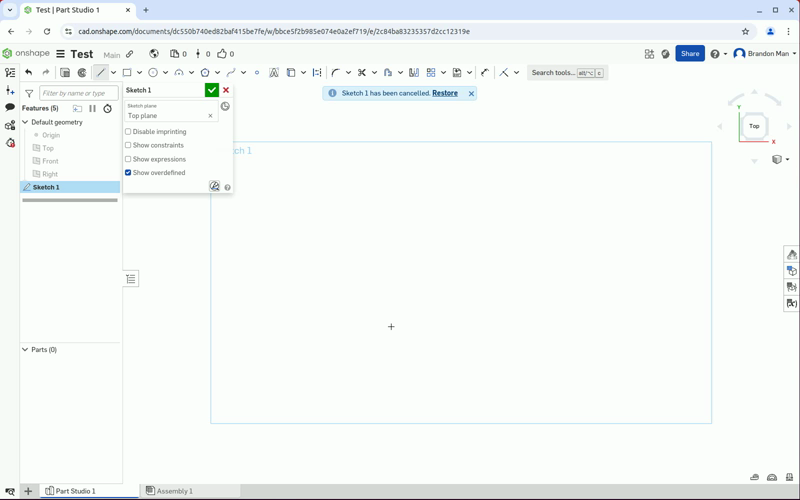
click(391, 326)
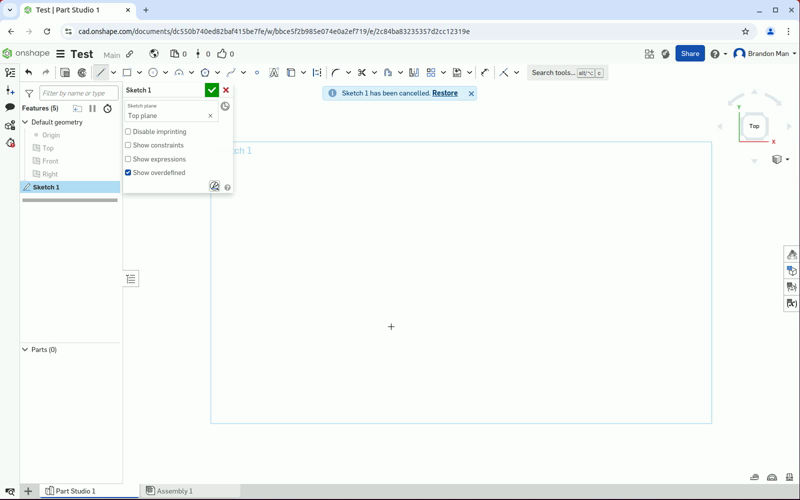
key_up(shift)
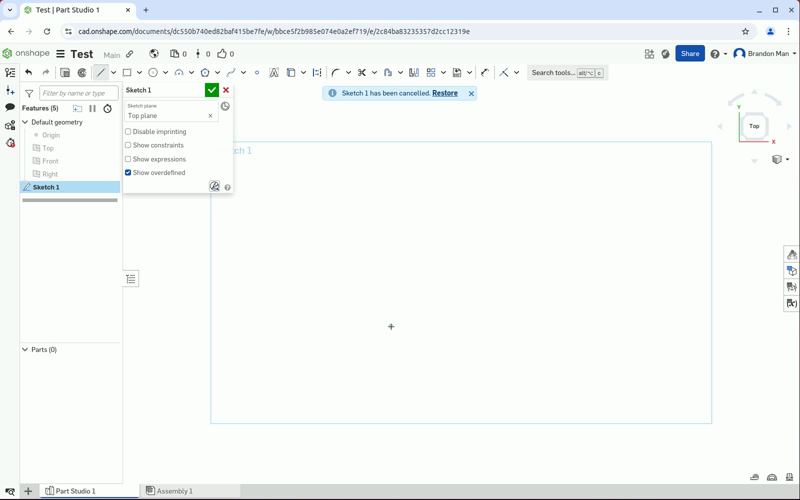
key_down(shift)
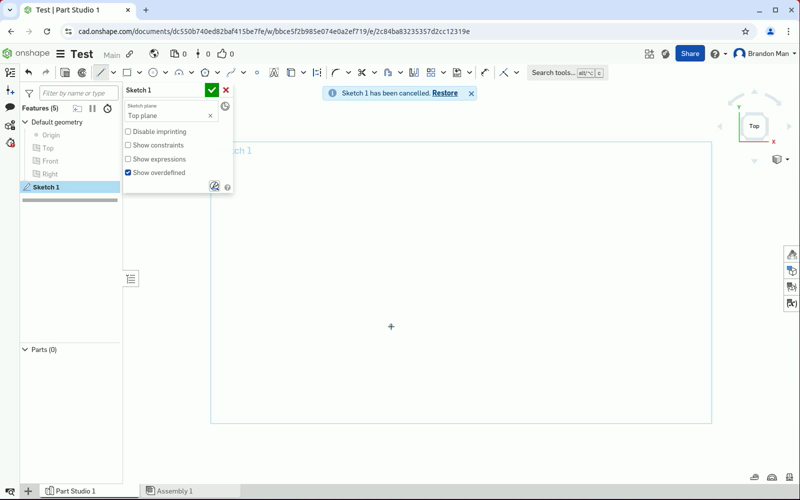
mouse_move(529, 324)
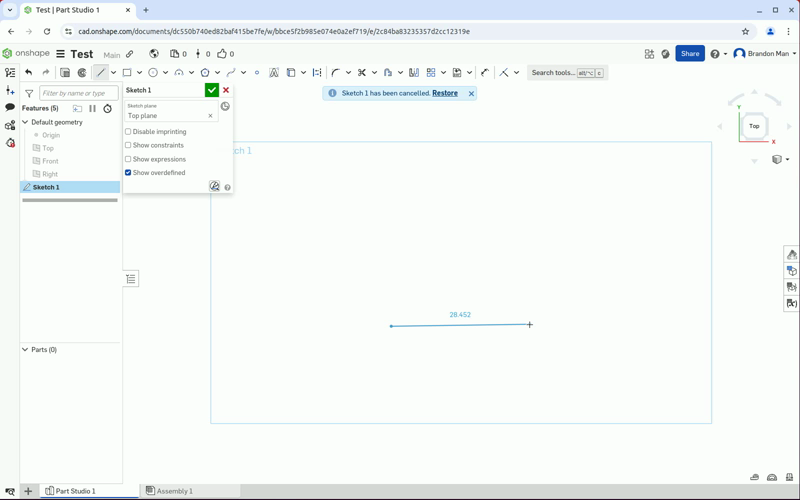
click(529, 324)
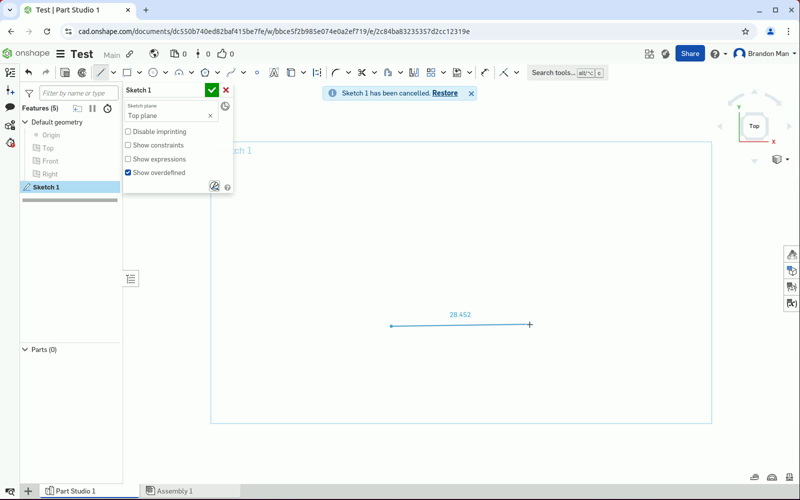
key_up(shift)
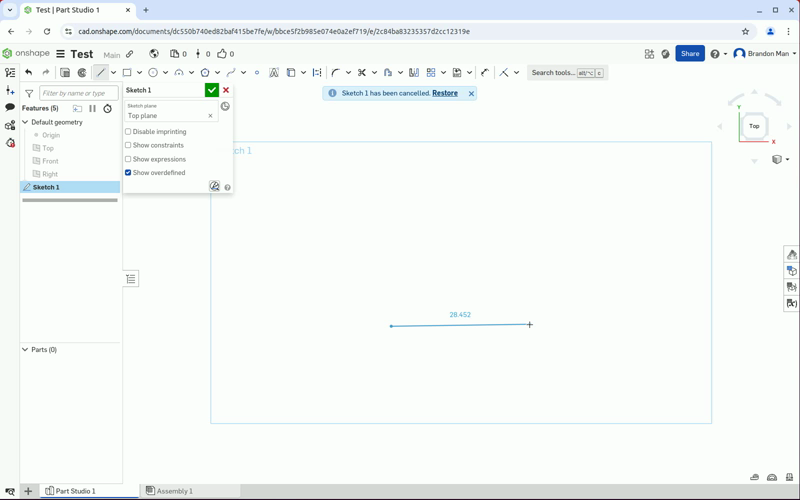
key(esc)
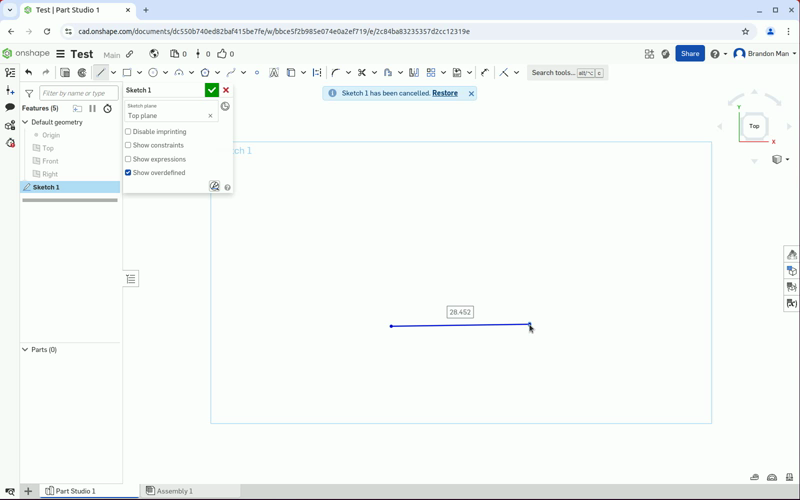
key(a)
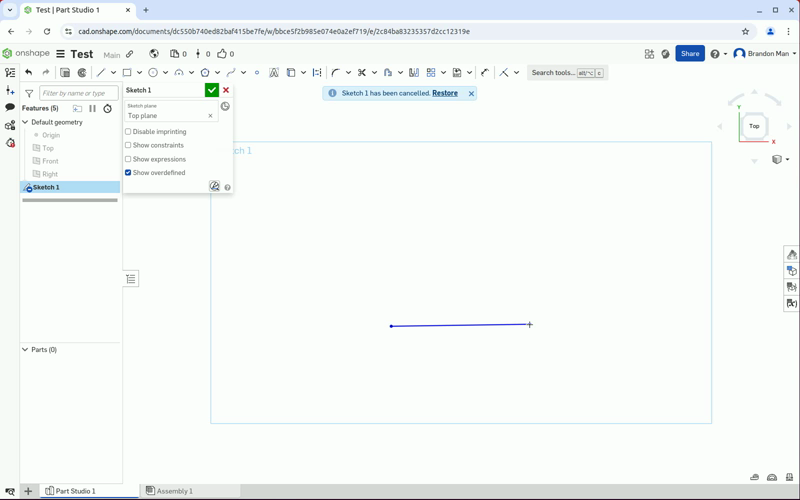
mouse_move(529, 324)
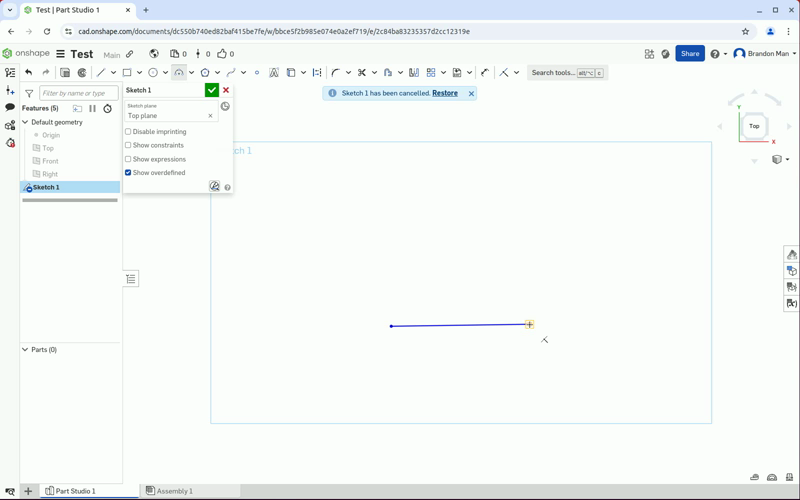
click(529, 324)
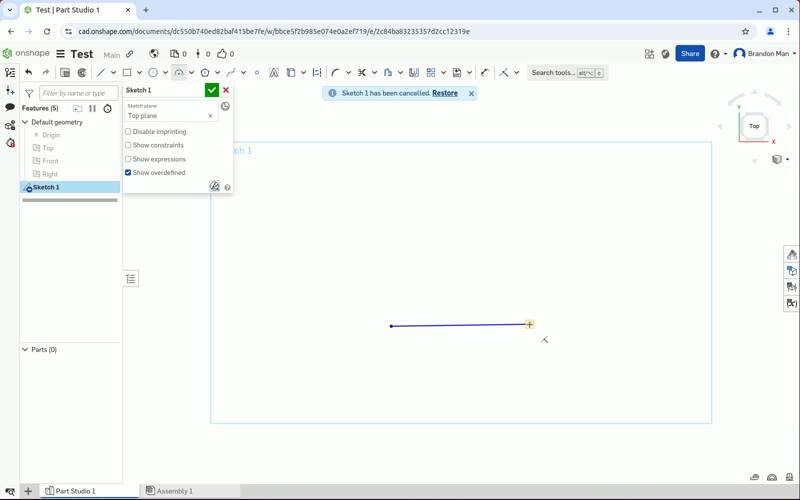
key_down(shift)
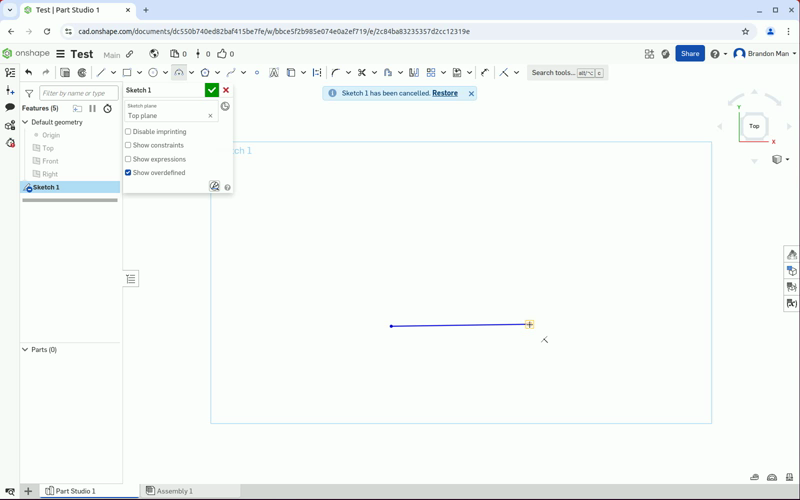
mouse_move(529, 241)
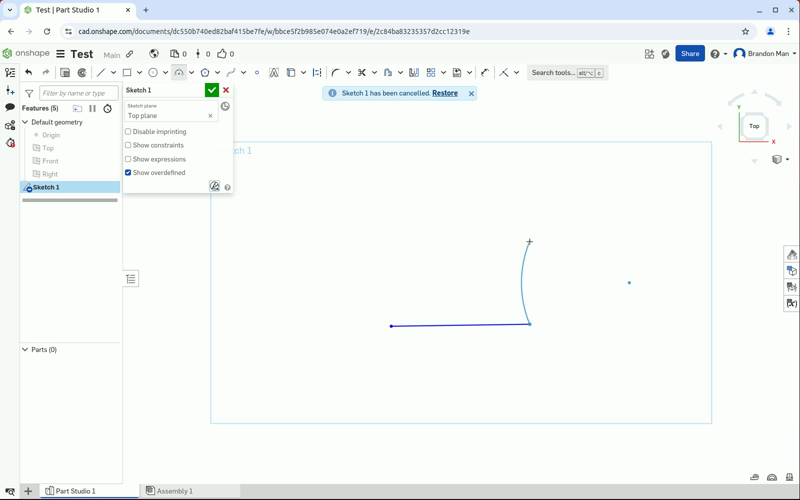
click(529, 241)
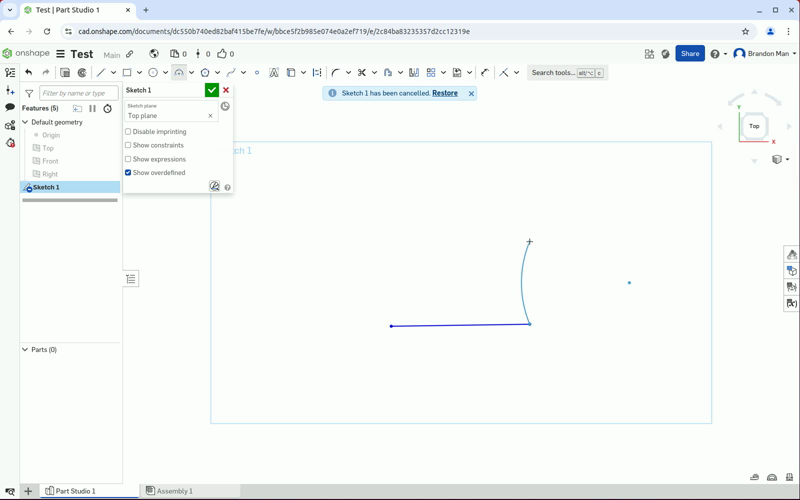
mouse_move(570, 282)
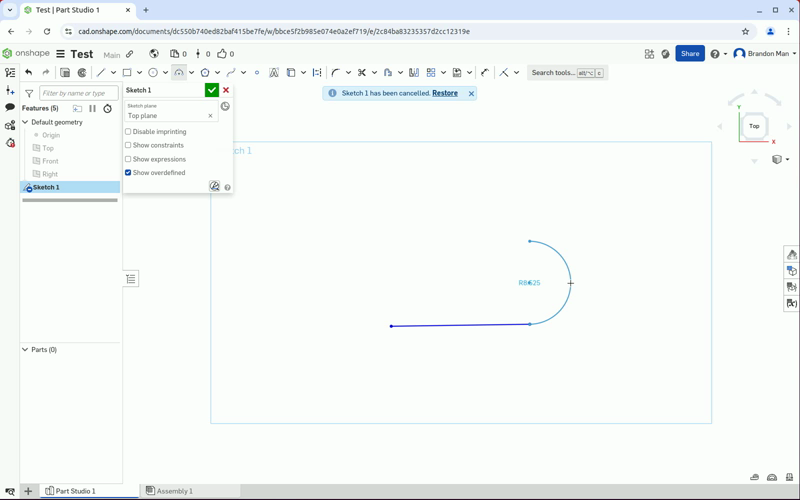
click(570, 282)
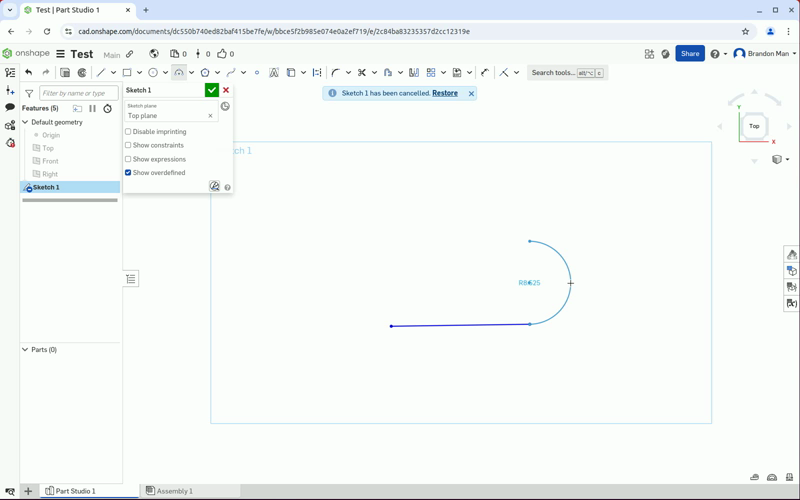
key_up(shift)
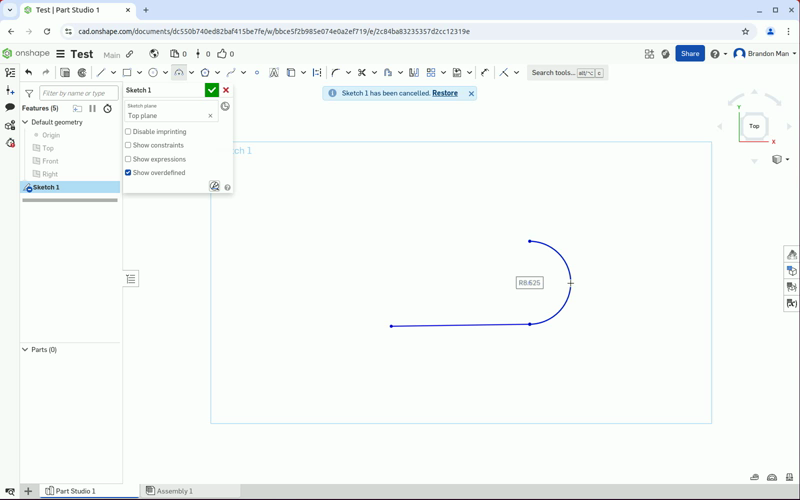
key(esc)
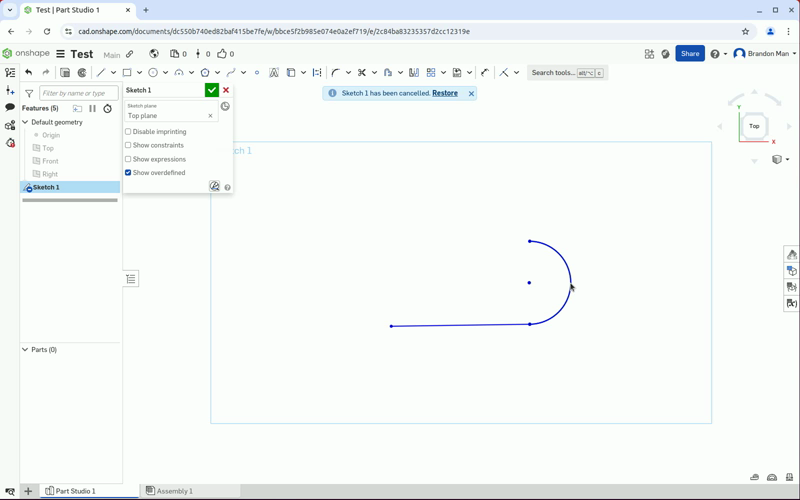
key(l)
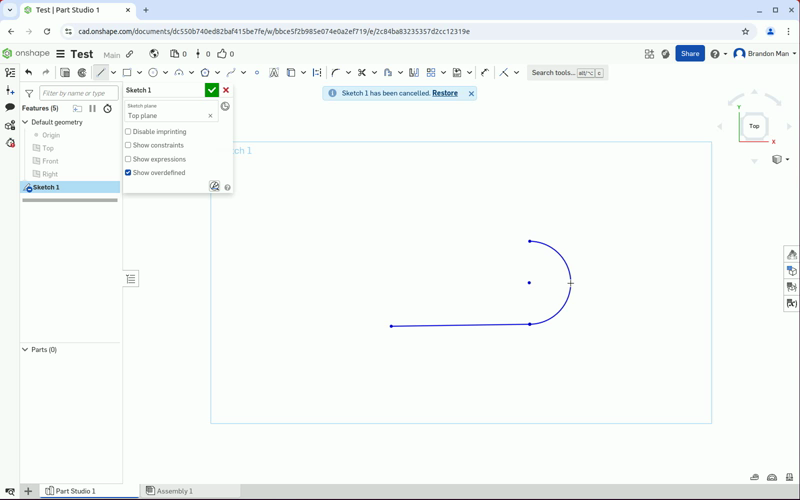
mouse_move(529, 241)
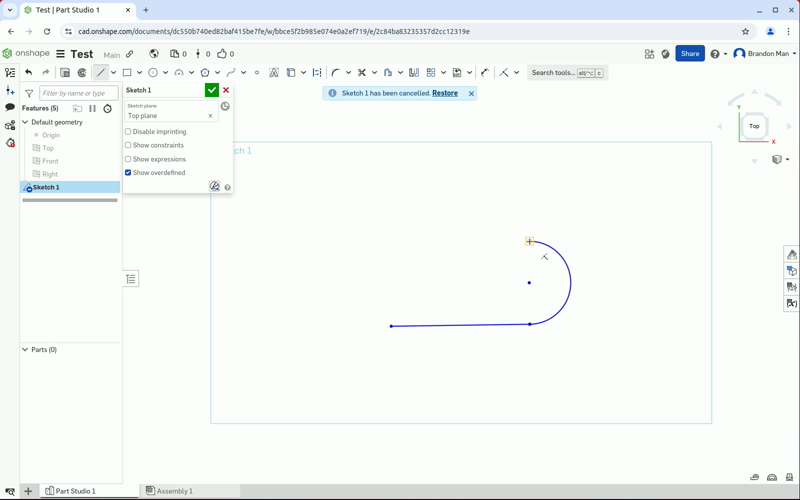
click(529, 241)
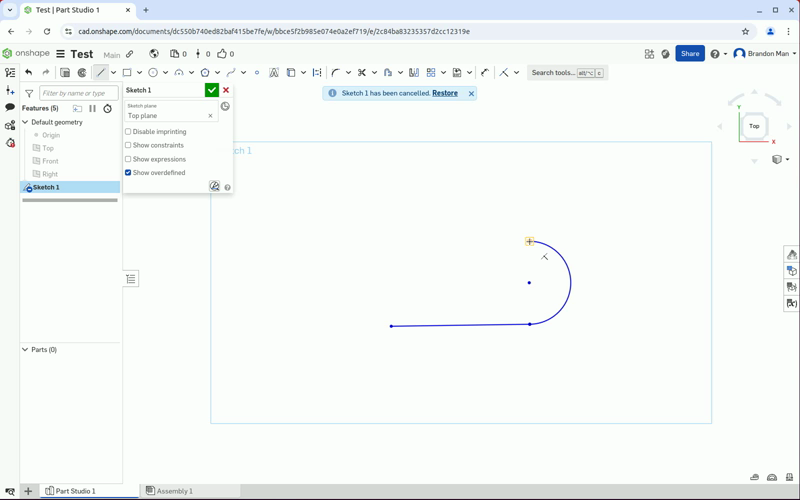
key_down(shift)
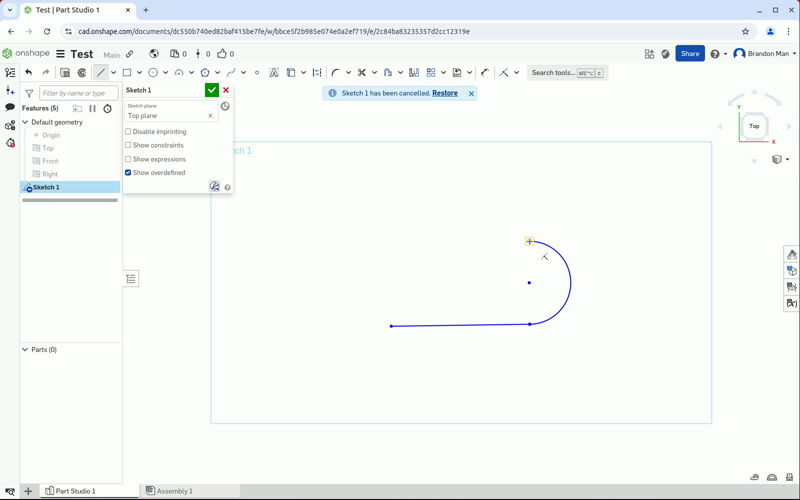
mouse_move(391, 241)
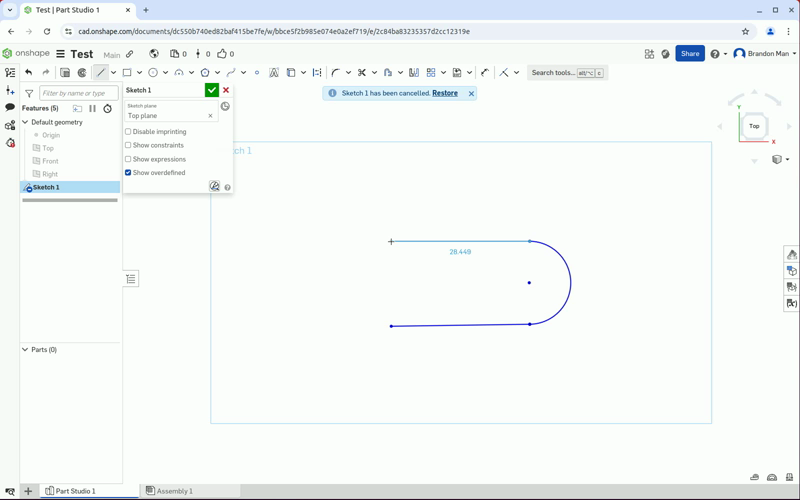
click(391, 241)
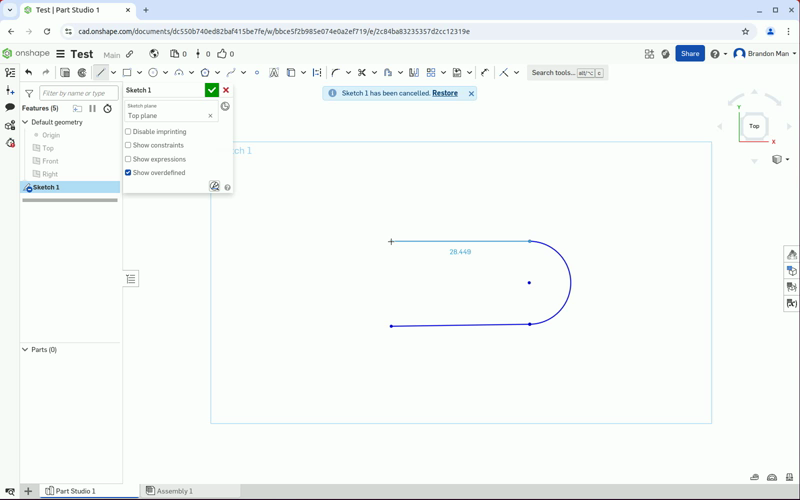
key_up(shift)
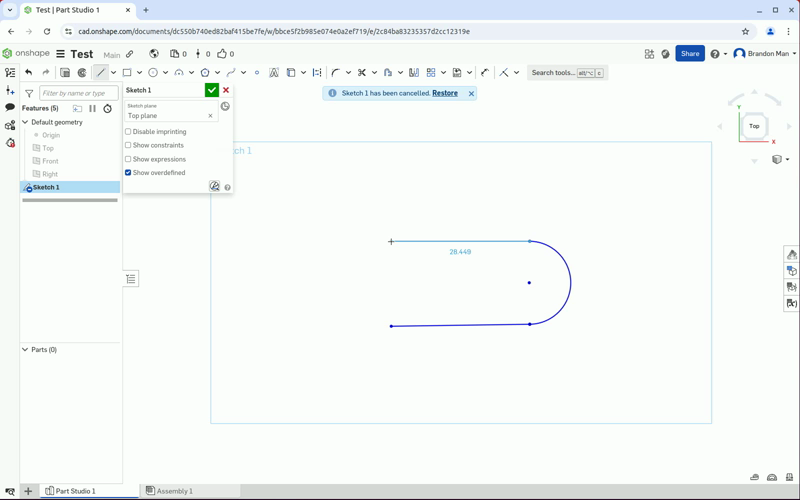
key(esc)
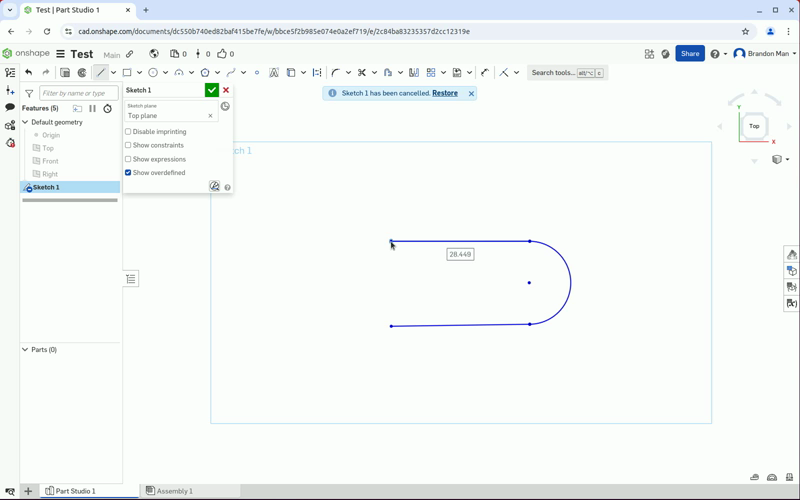
key(a)
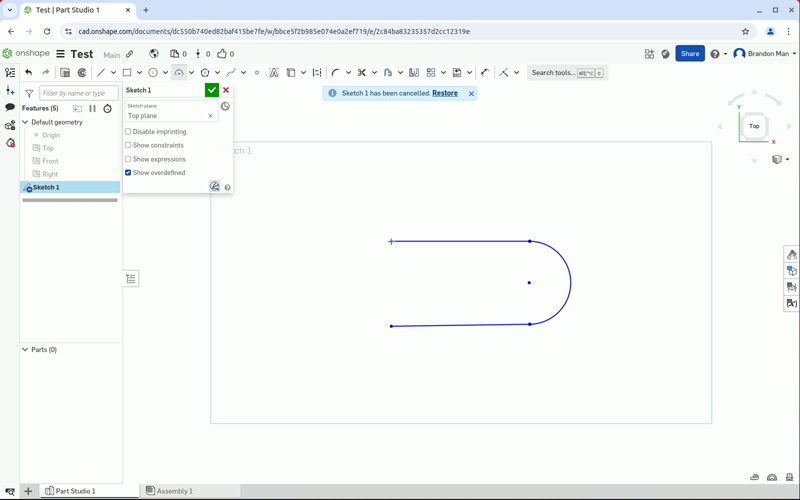
mouse_move(391, 241)
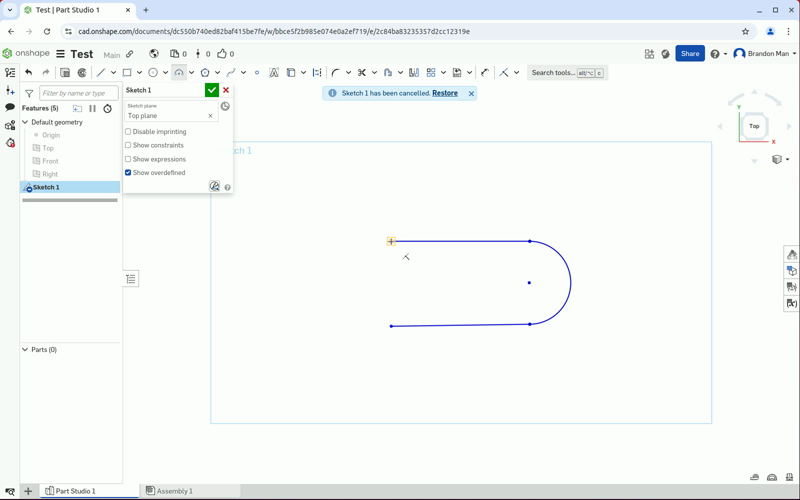
click(391, 241)
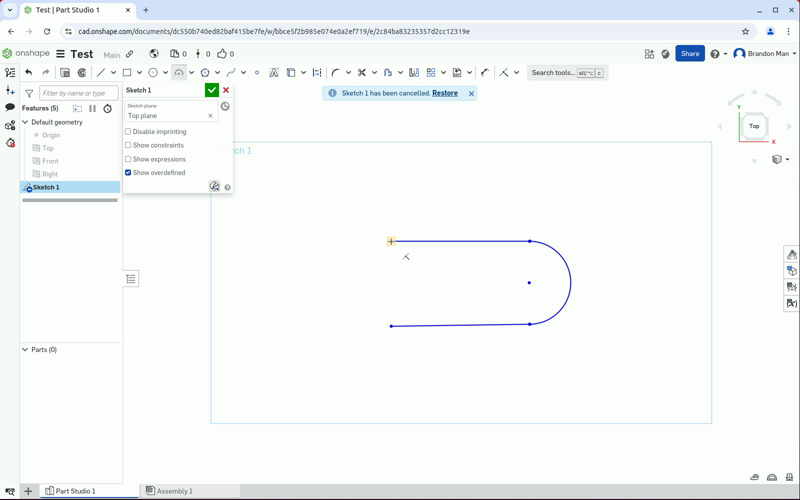
mouse_move(391, 326)
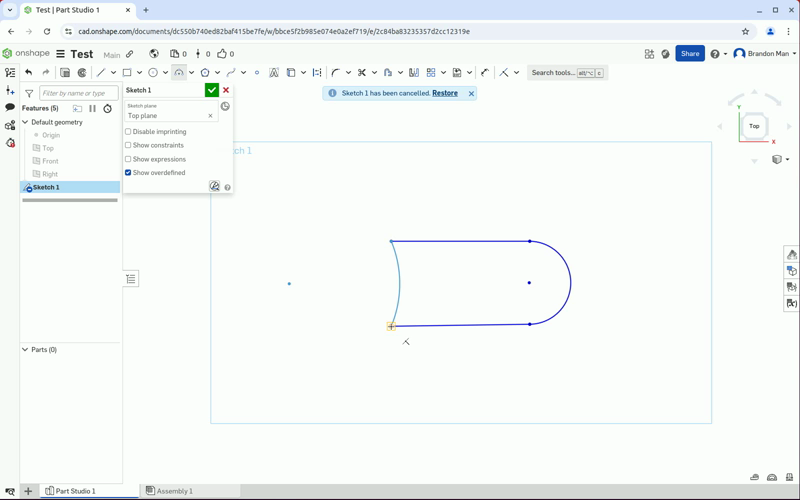
click(391, 326)
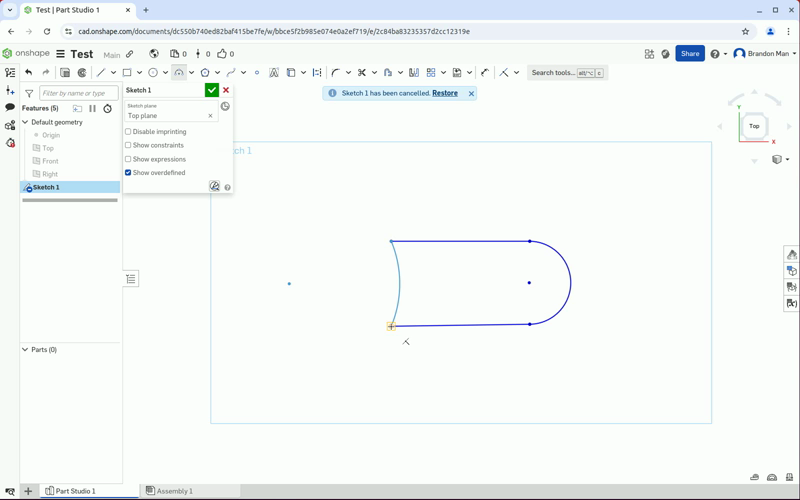
key_down(shift)
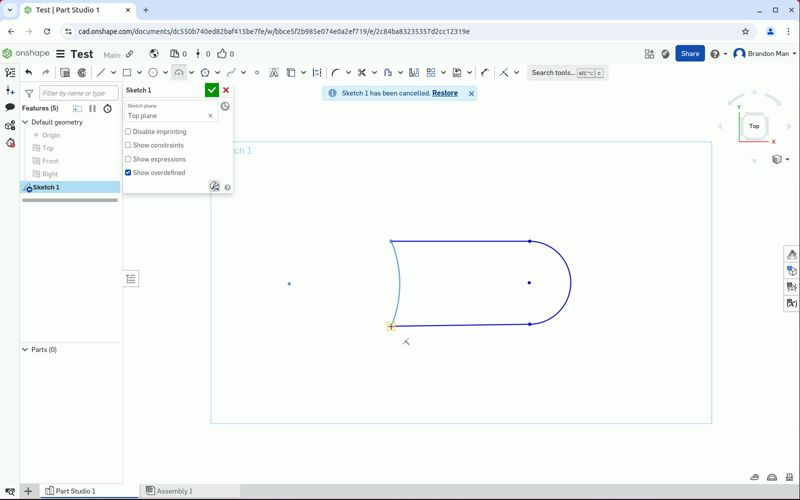
mouse_move(433, 283)
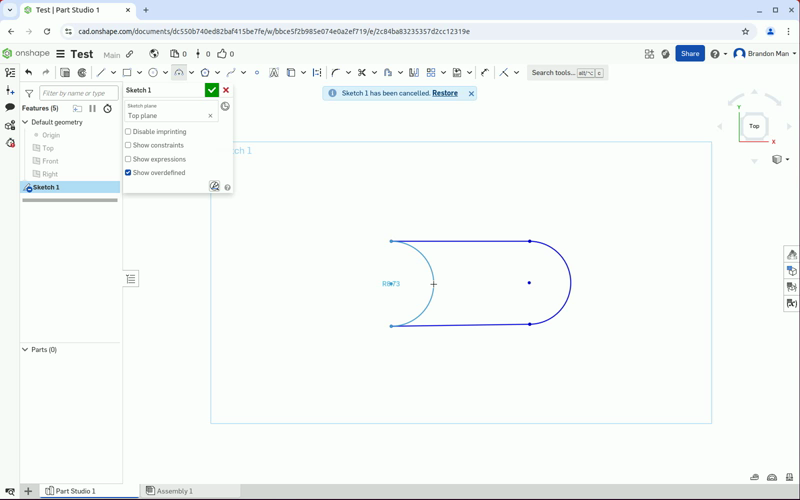
click(433, 283)
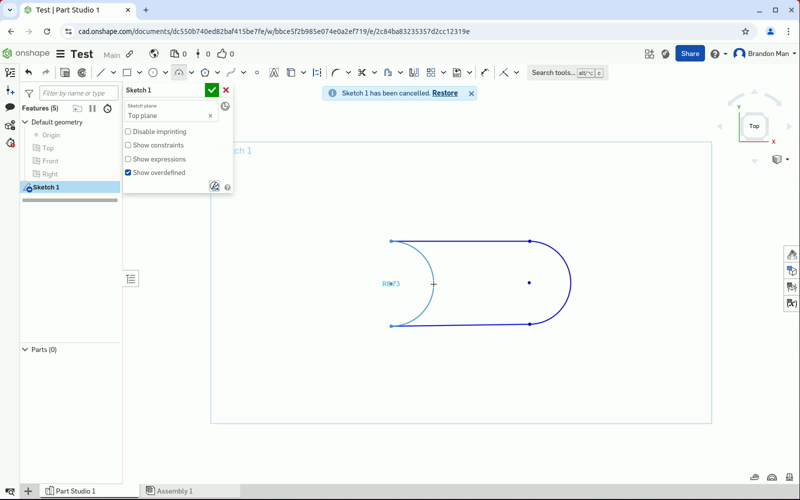
key_up(shift)
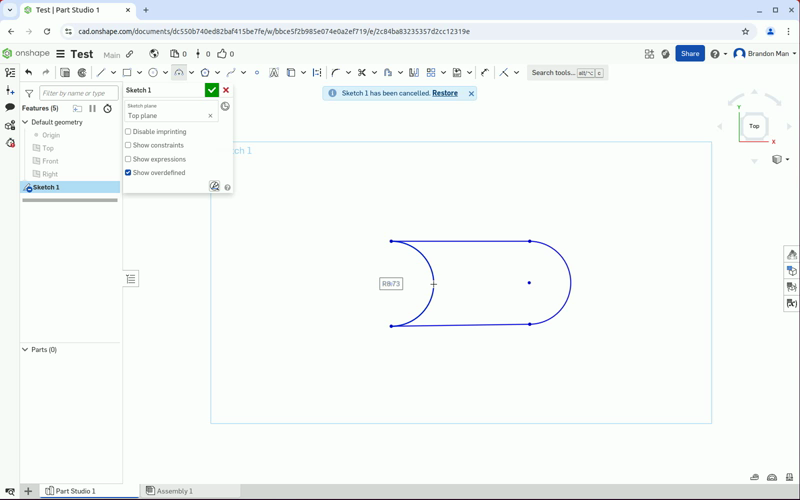
key(esc)
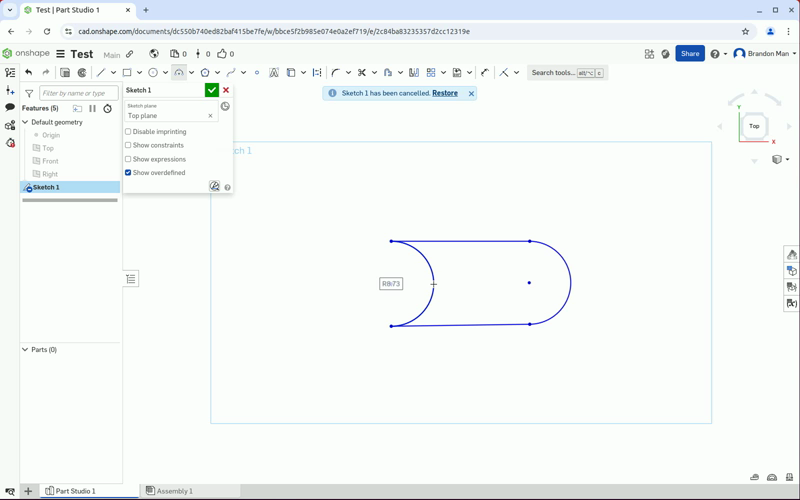
key(c)
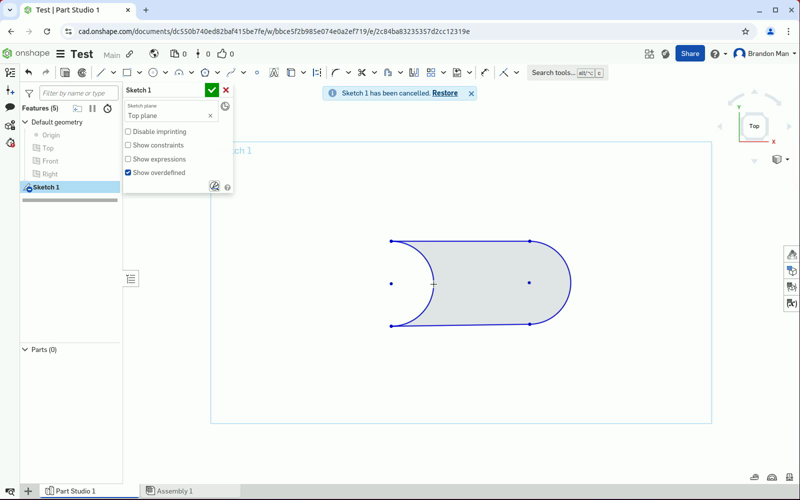
key_down(shift)
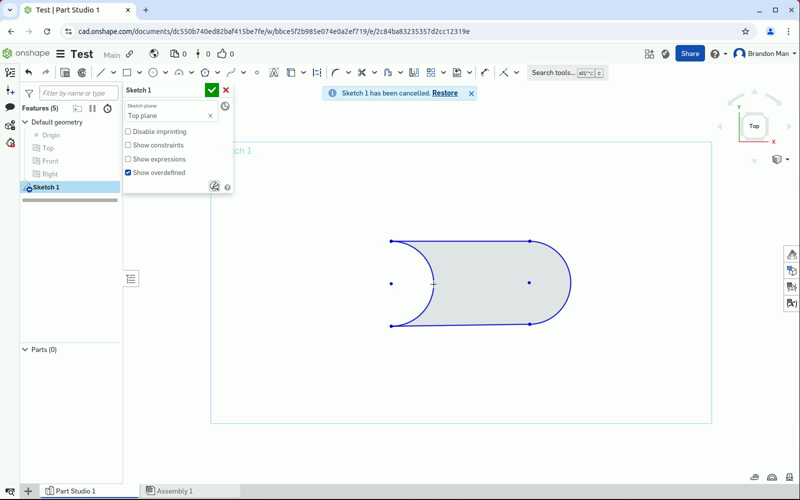
mouse_move(529, 282)
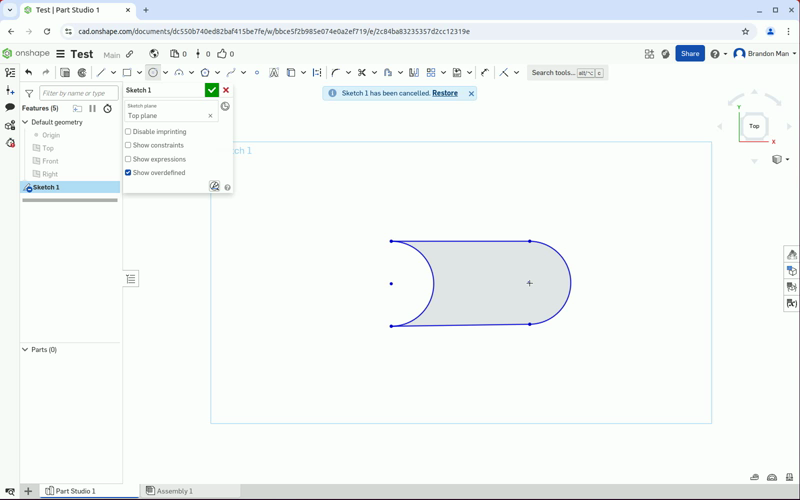
scroll(6)
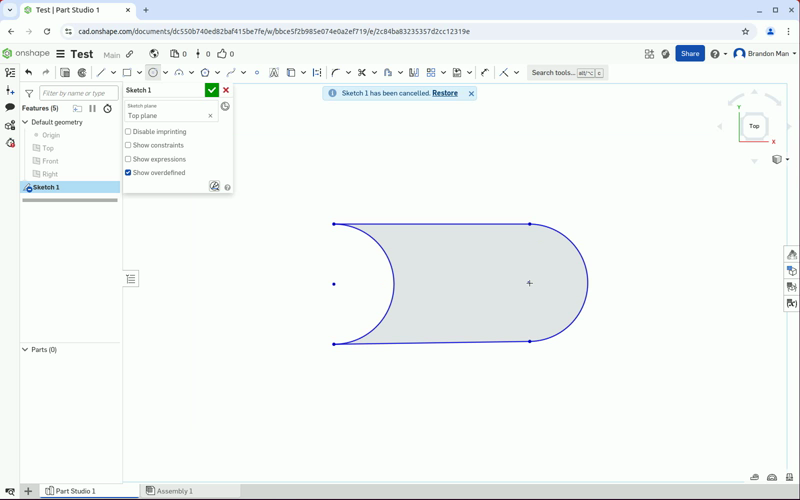
scroll(6)
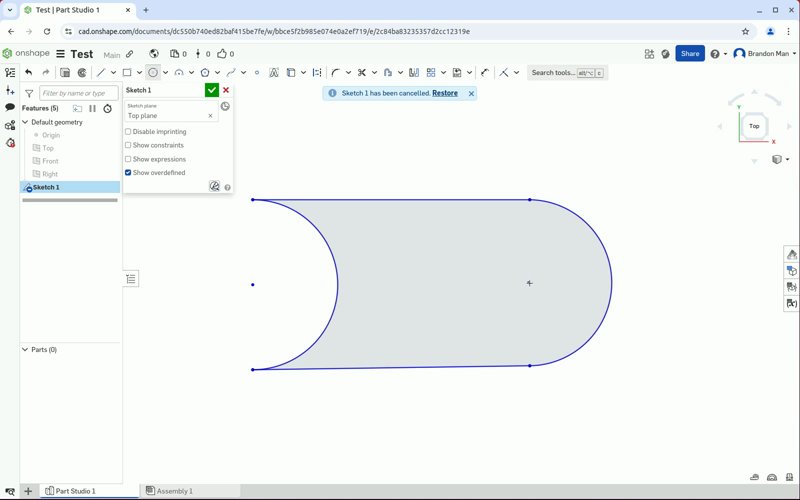
scroll(6)
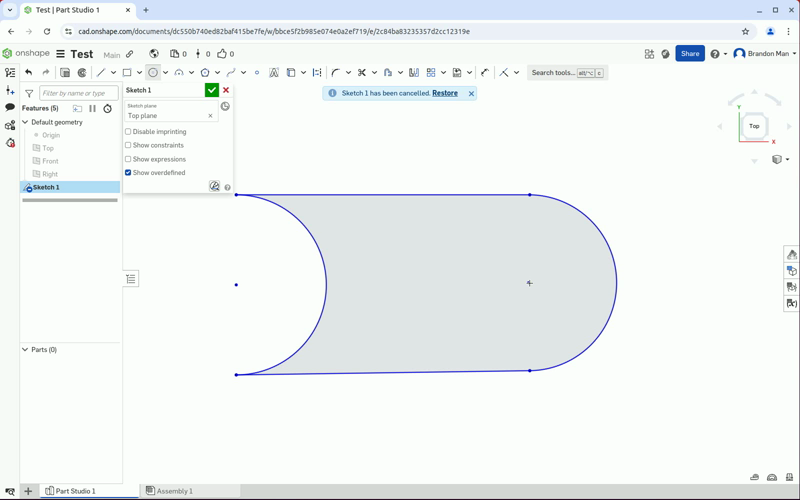
scroll(6)
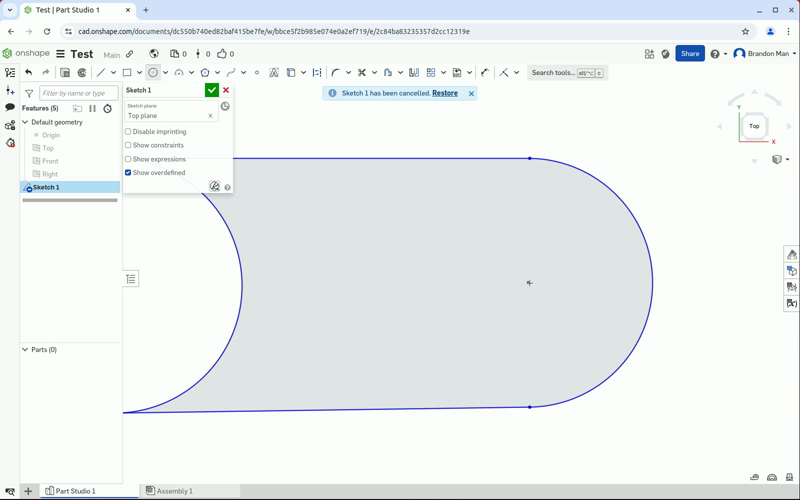
scroll(6)
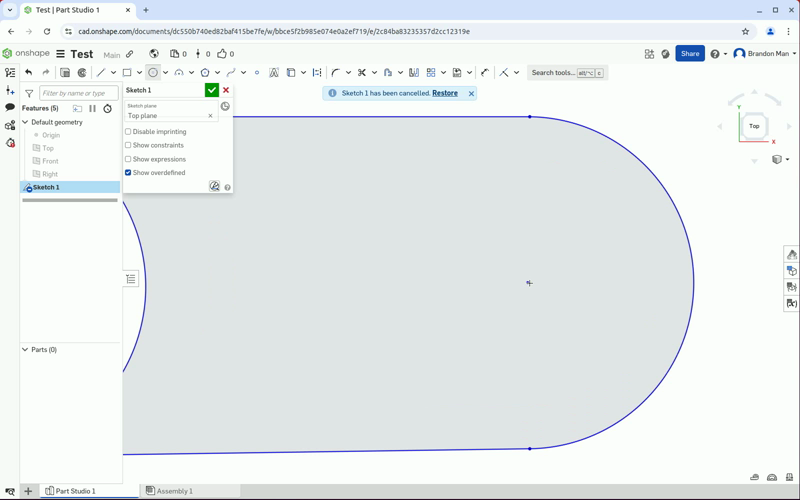
scroll(6)
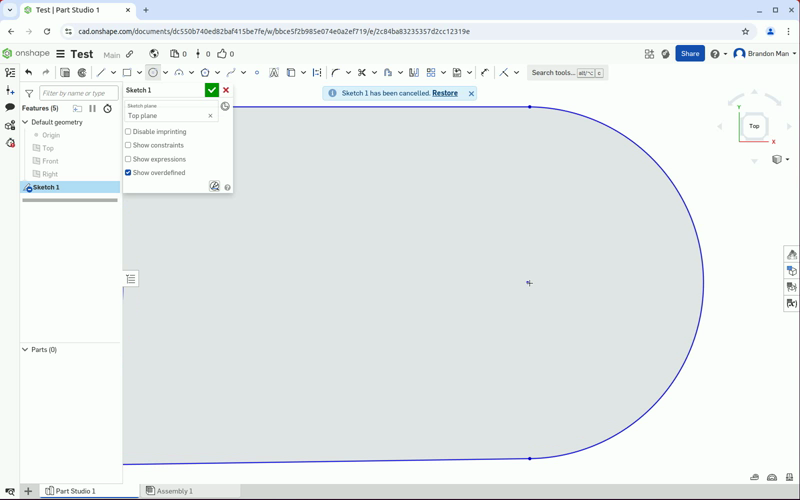
scroll(6)
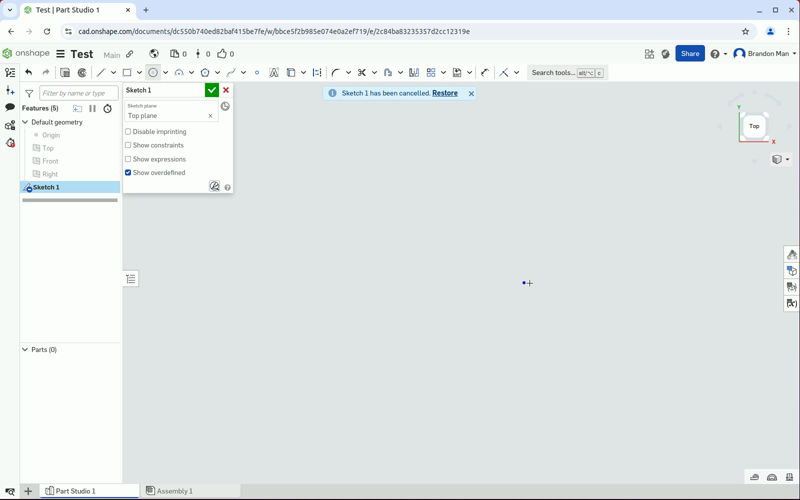
click(529, 282)
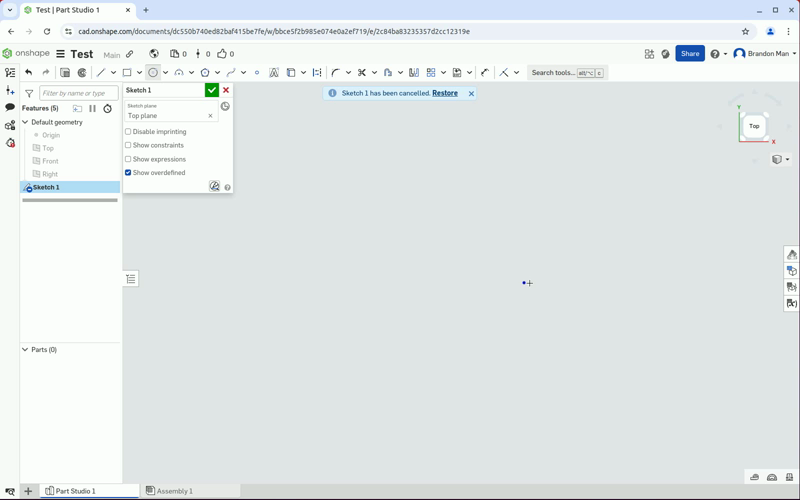
scroll(-6)
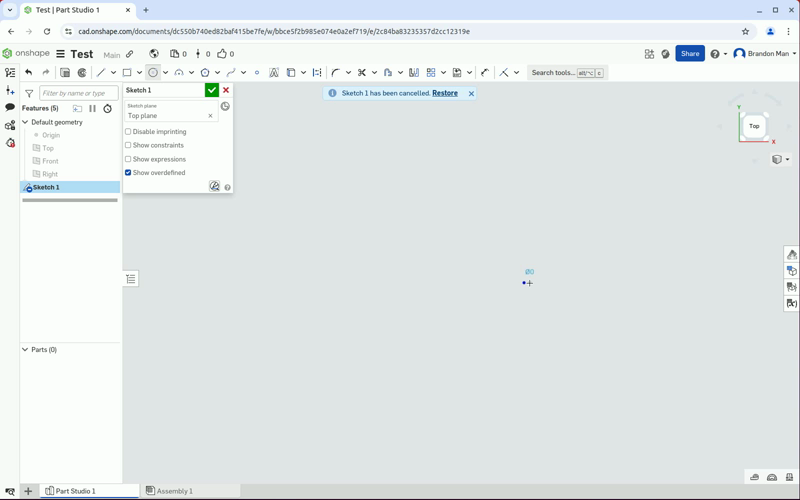
scroll(-6)
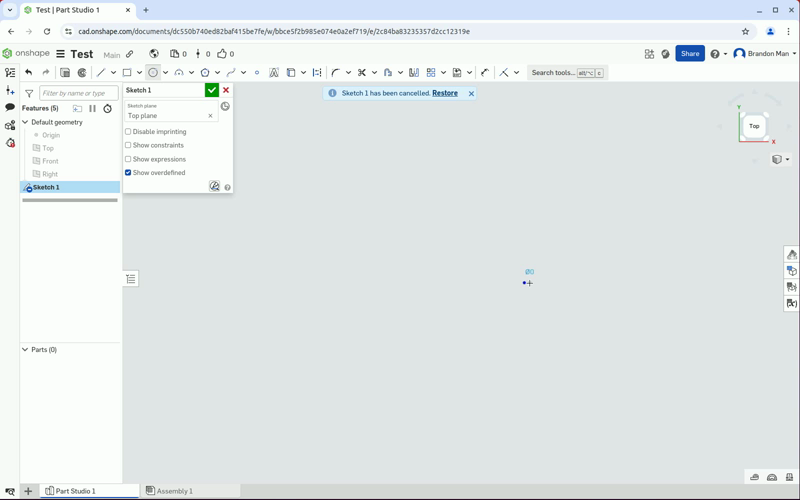
scroll(-6)
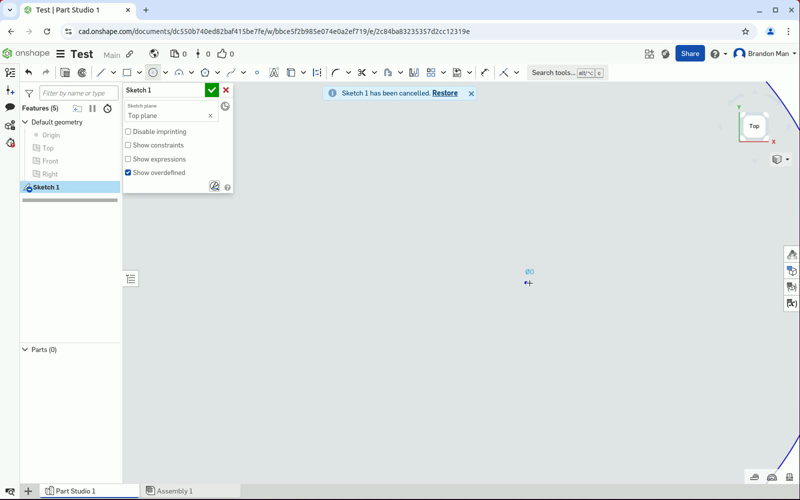
scroll(-6)
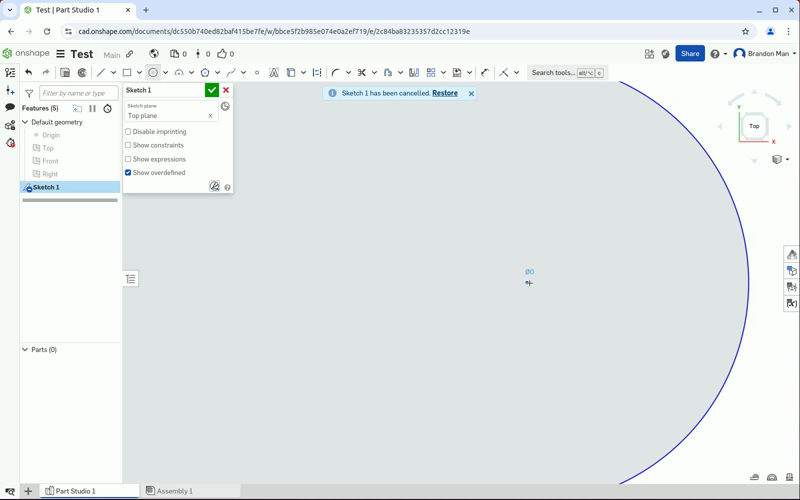
scroll(-6)
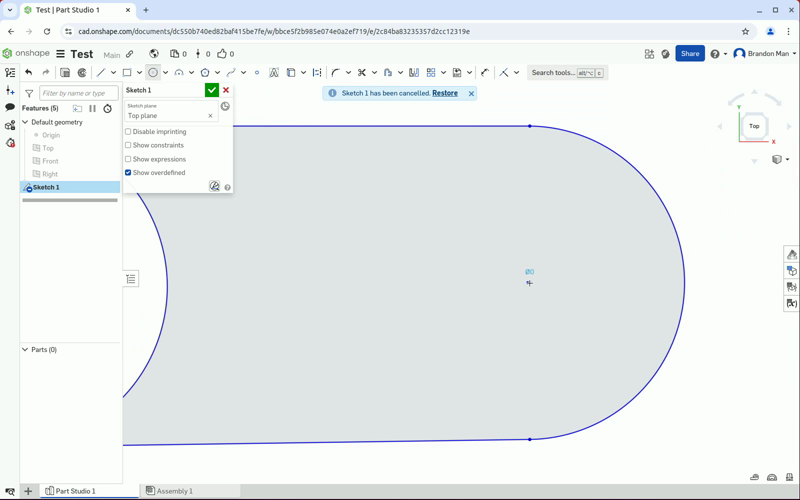
scroll(-6)
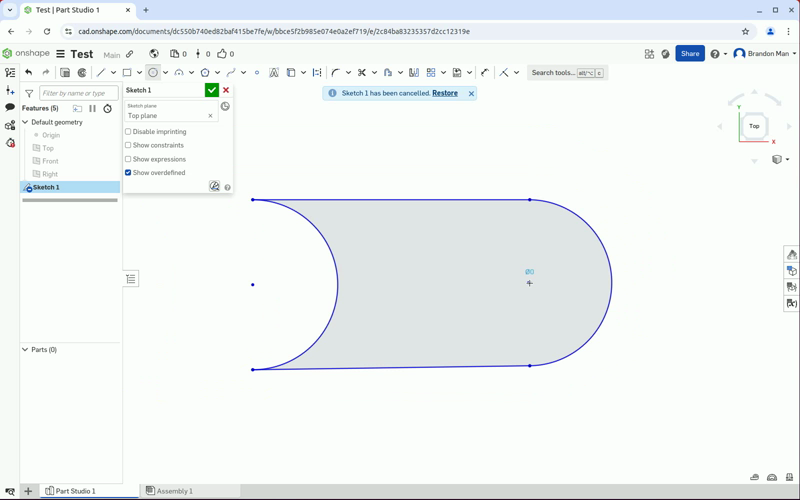
scroll(-6)
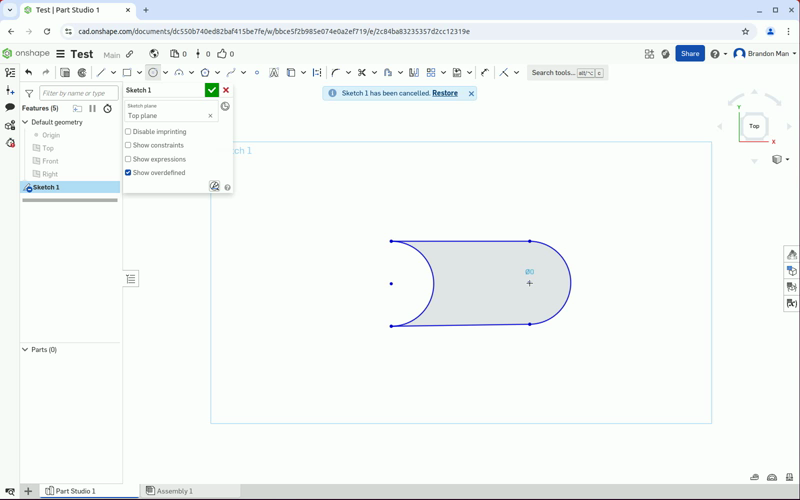
key_up(shift)
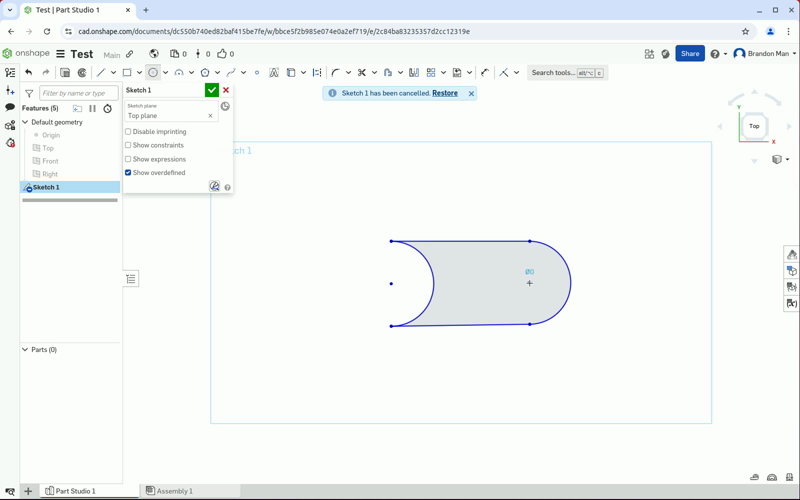
mouse_move(554, 282)
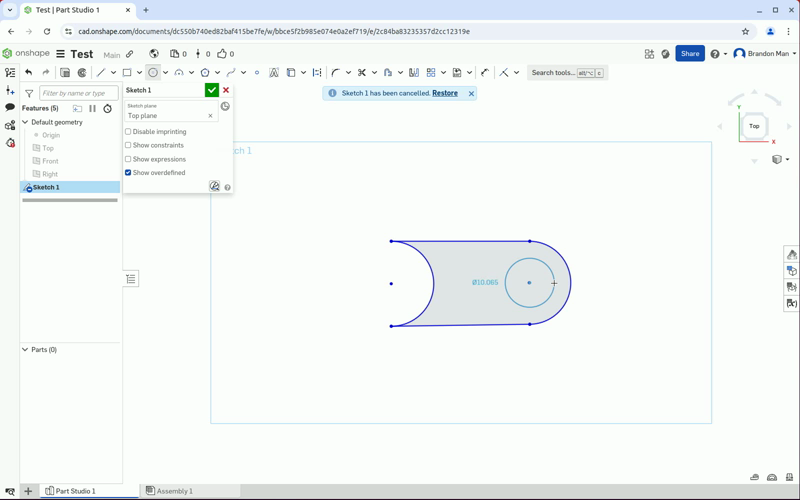
click(554, 282)
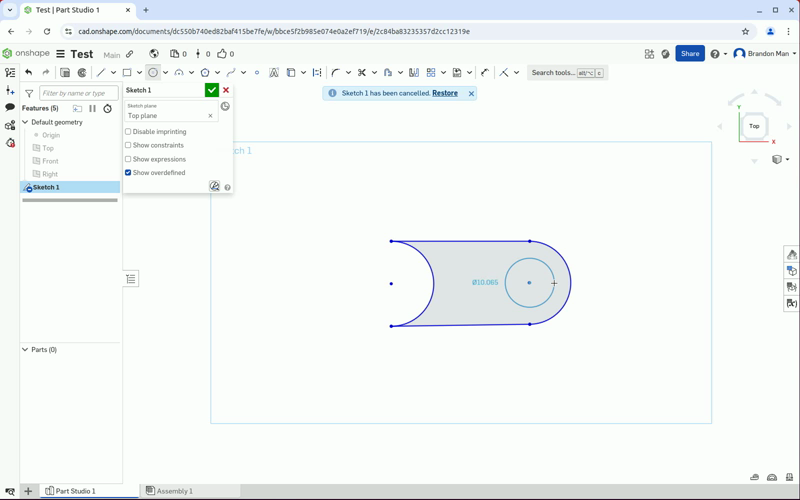
key(esc)
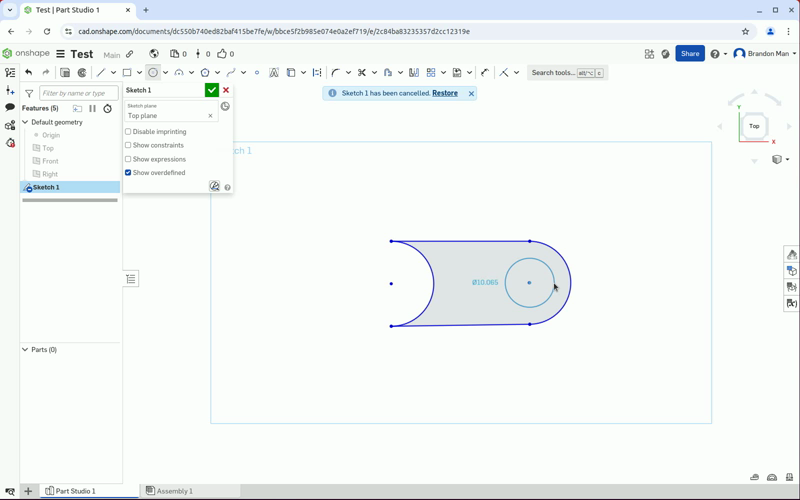
mouse_move(445, 256)
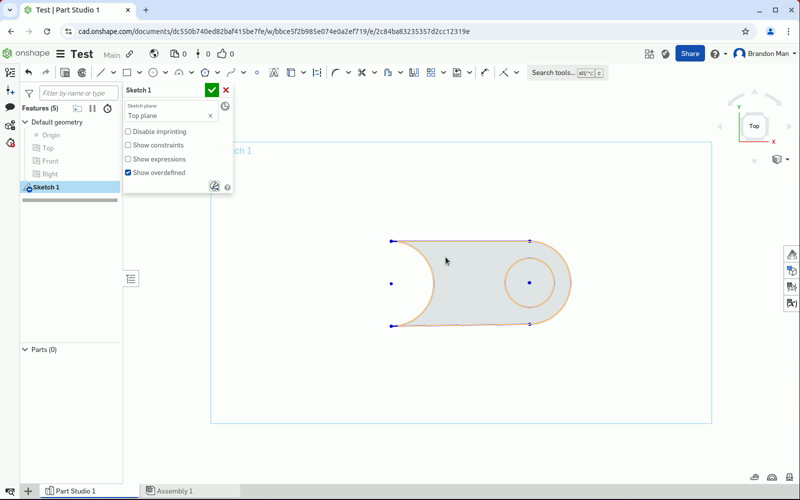
click(445, 256)
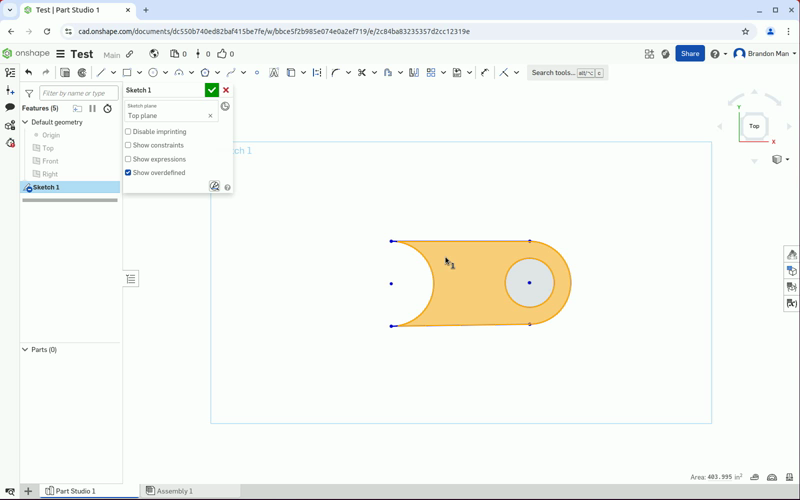
mouse_move(73, 352)
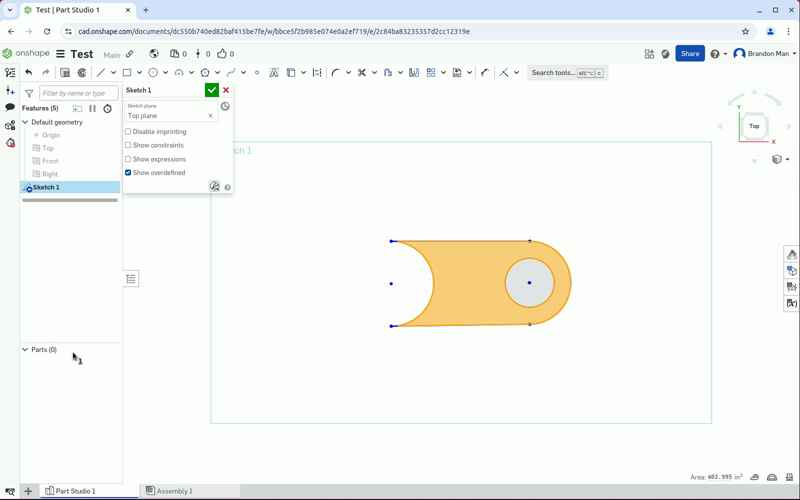
key(shift+y)
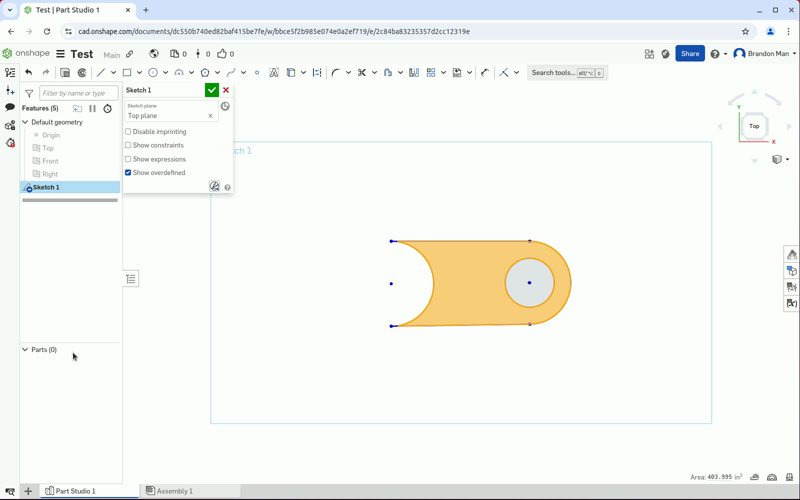
key(shift+e)
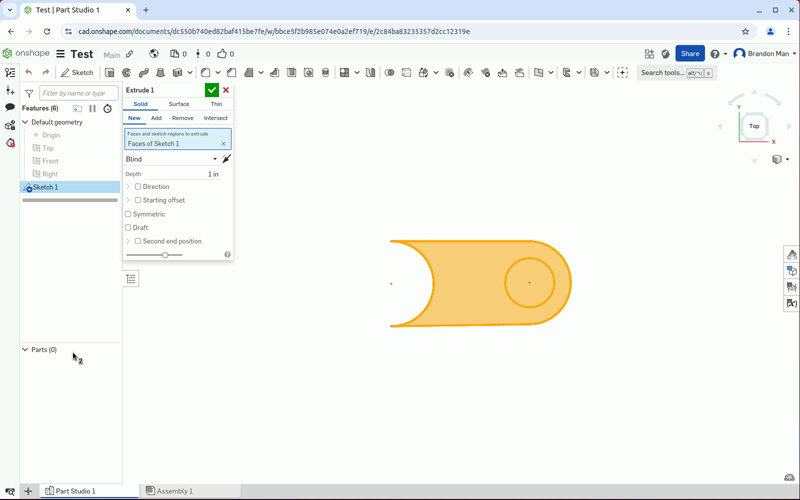
mouse_move(143, 106)
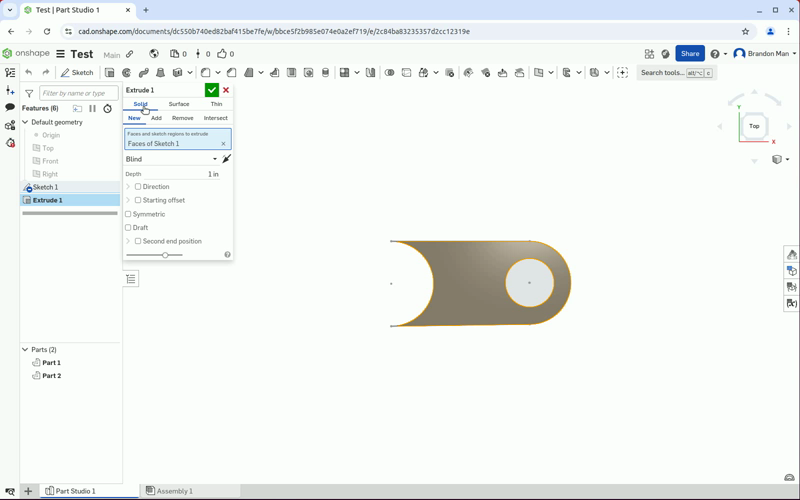
click(143, 106)
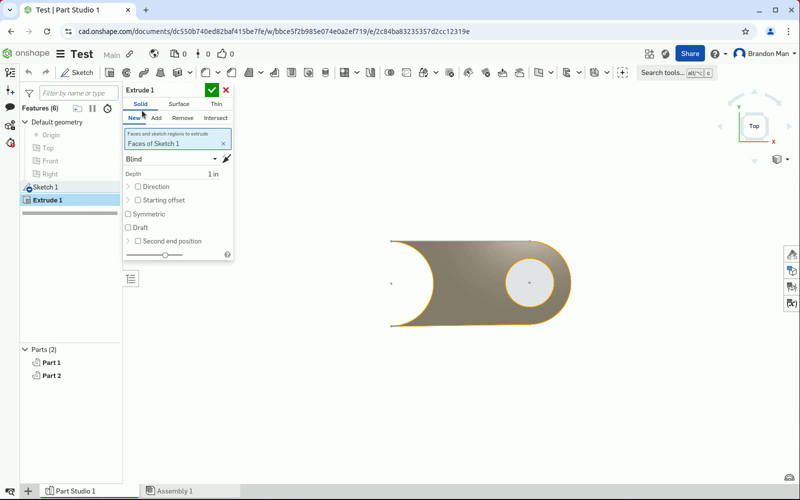
mouse_move(137, 120)
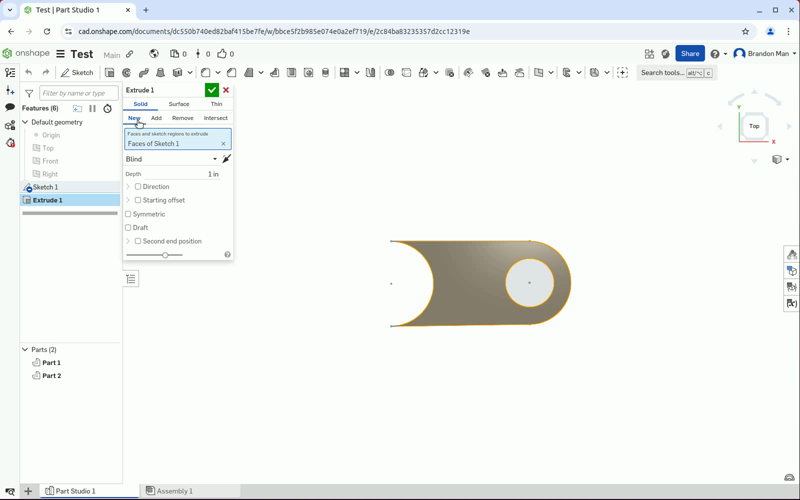
click(137, 120)
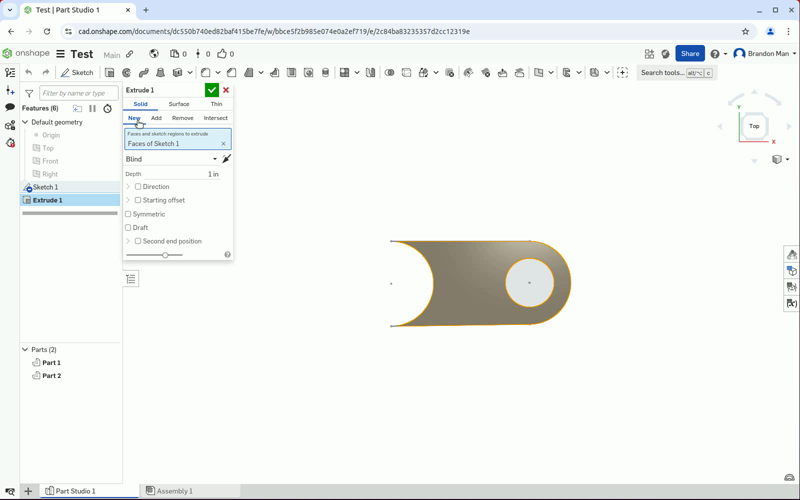
key(tab, 4)
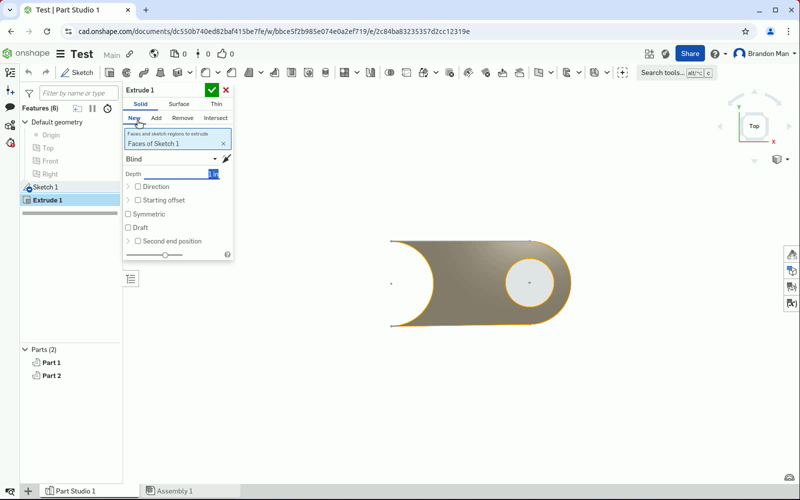
text(7.703)
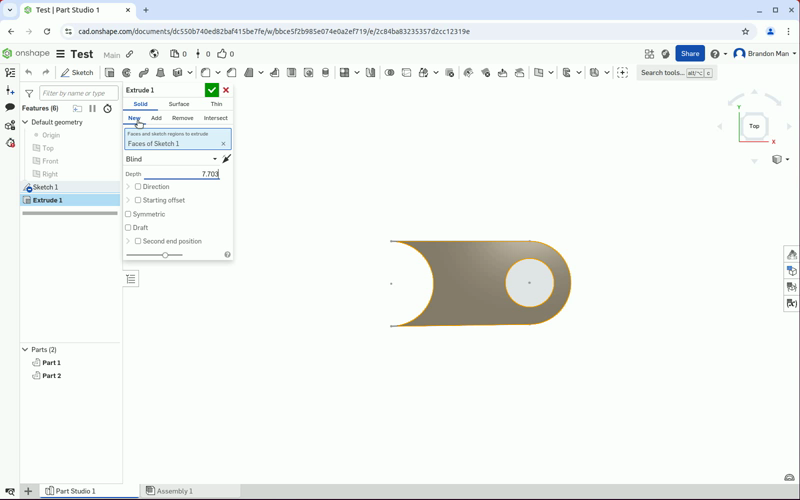
key(enter)
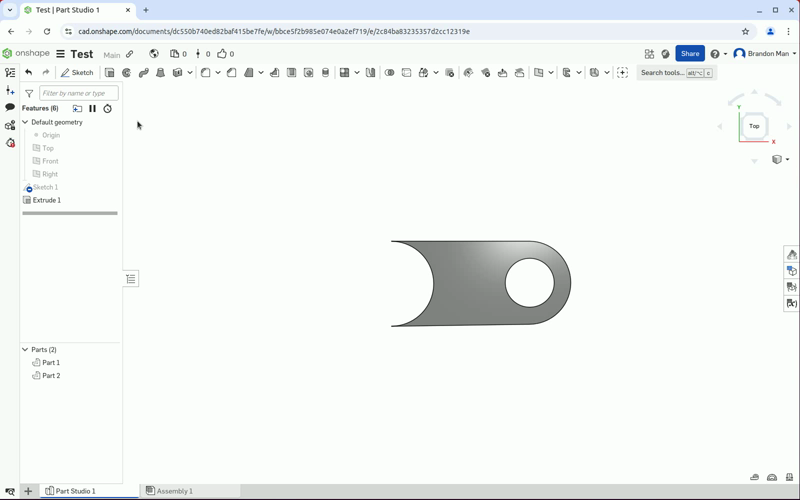
key(shift+h)
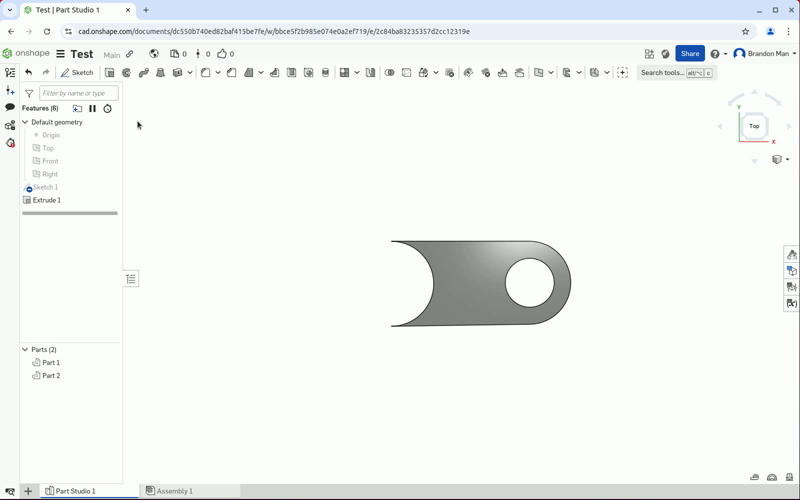
key(shift+h)
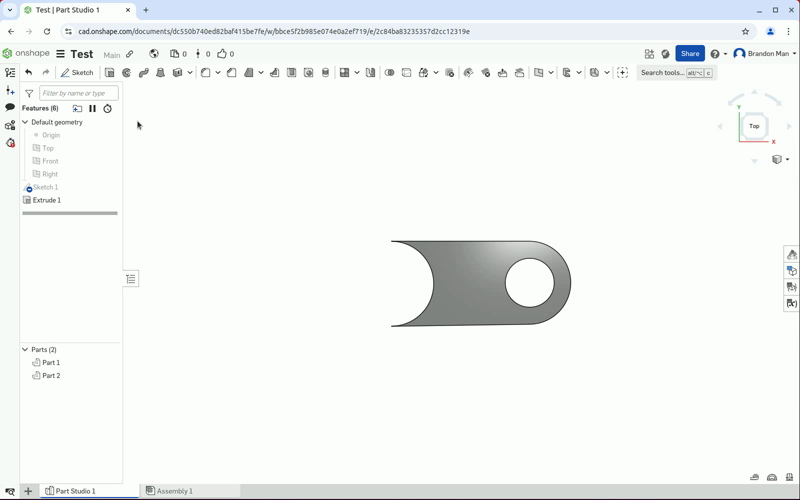
mouse_move(73, 189)
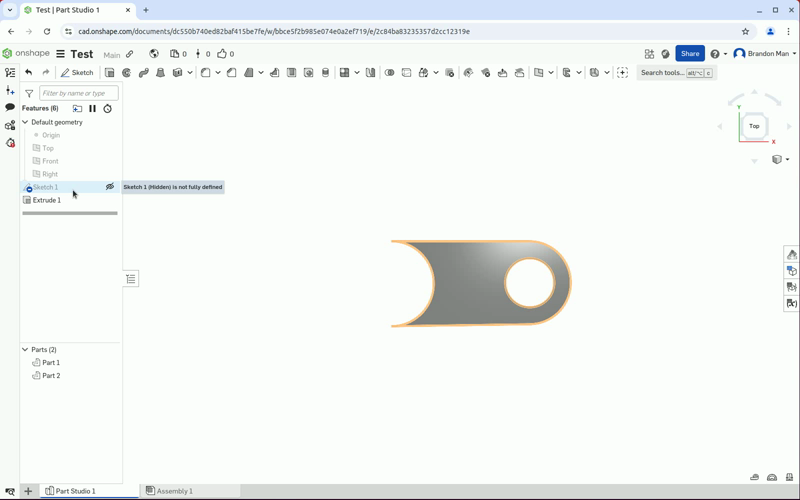
click(73, 189)
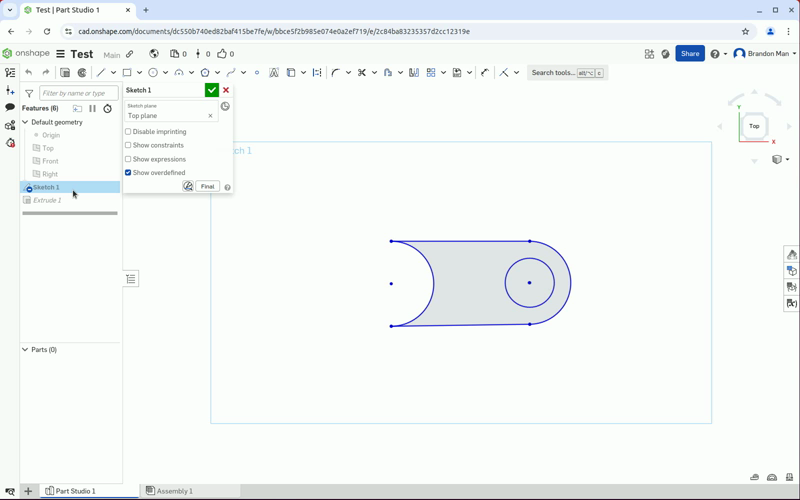
mouse_move(229, 92)
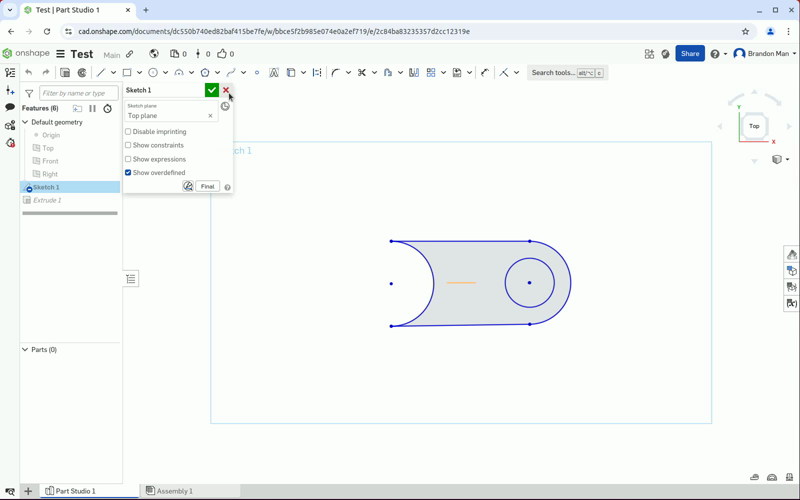
click(229, 92)
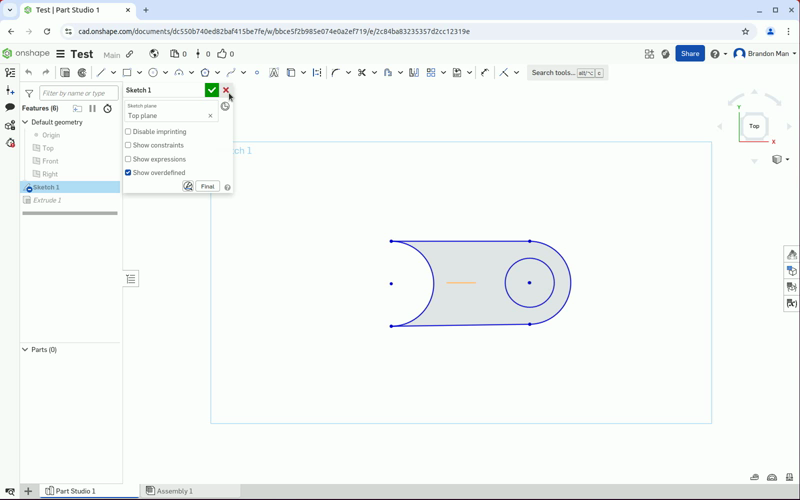
key(shift+s)
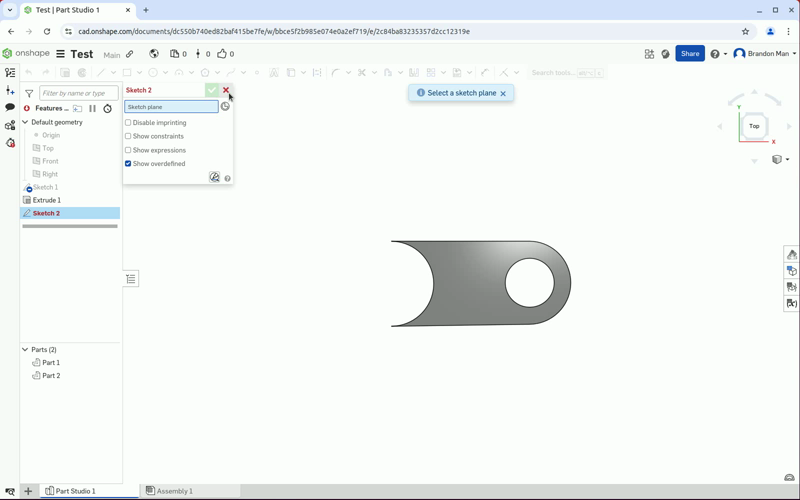
mouse_move(73, 150)
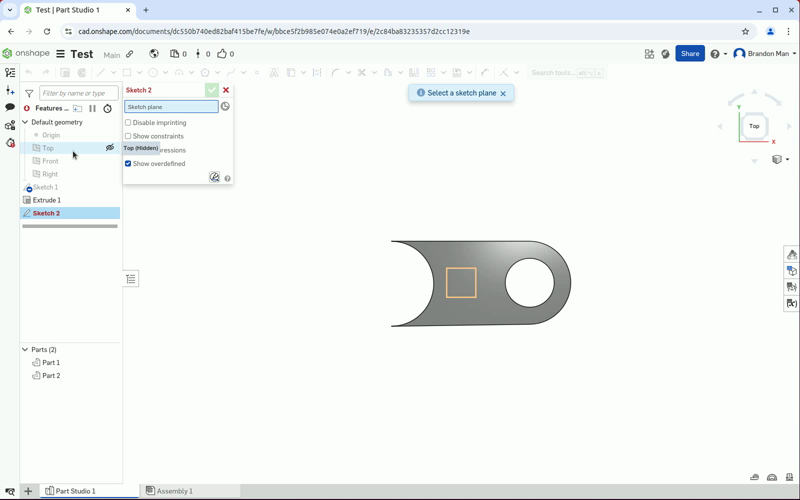
click(73, 150)
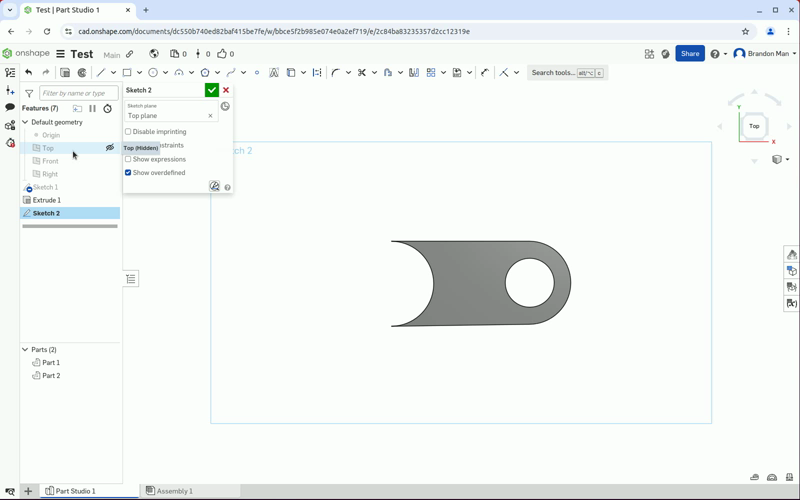
mouse_move(73, 352)
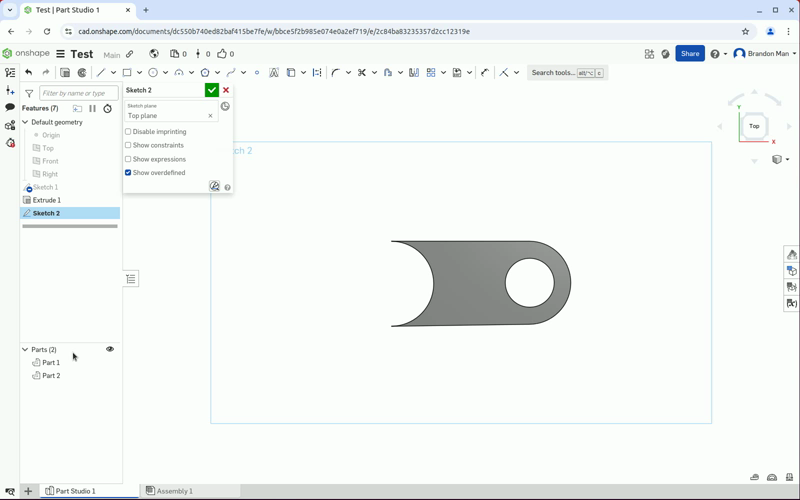
key(y)
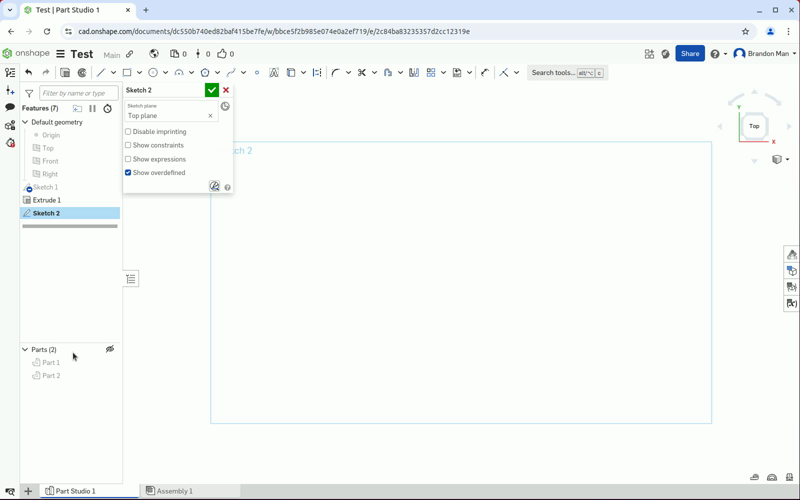
key(c)
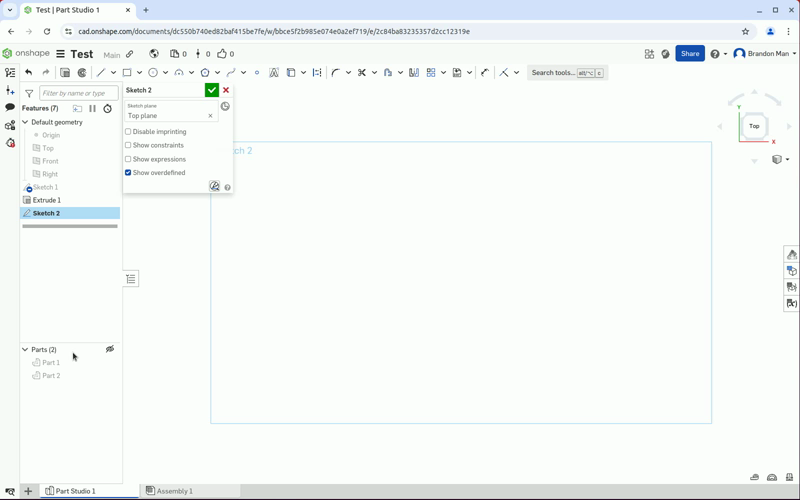
key_down(shift)
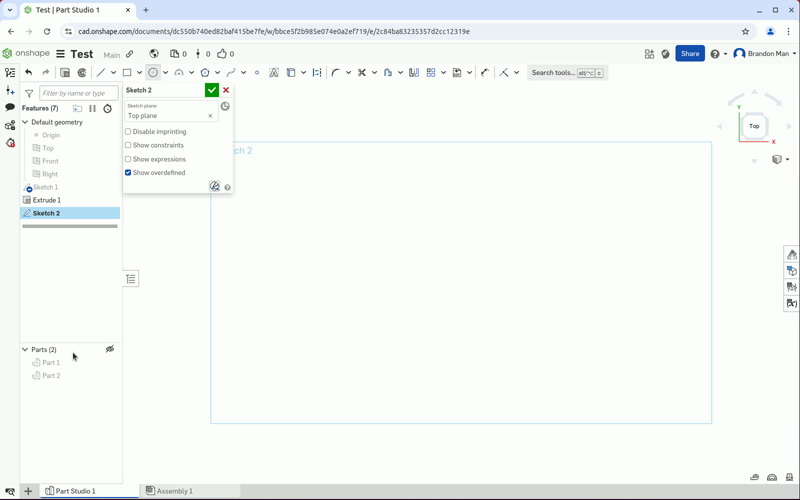
mouse_move(392, 282)
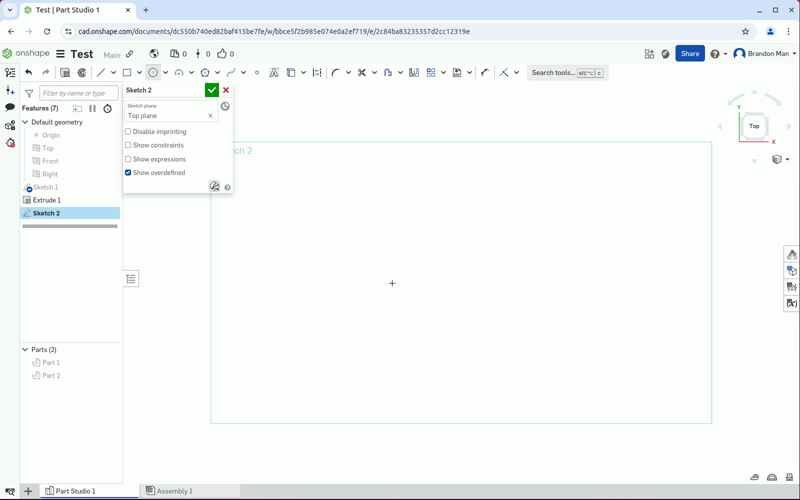
click(392, 282)
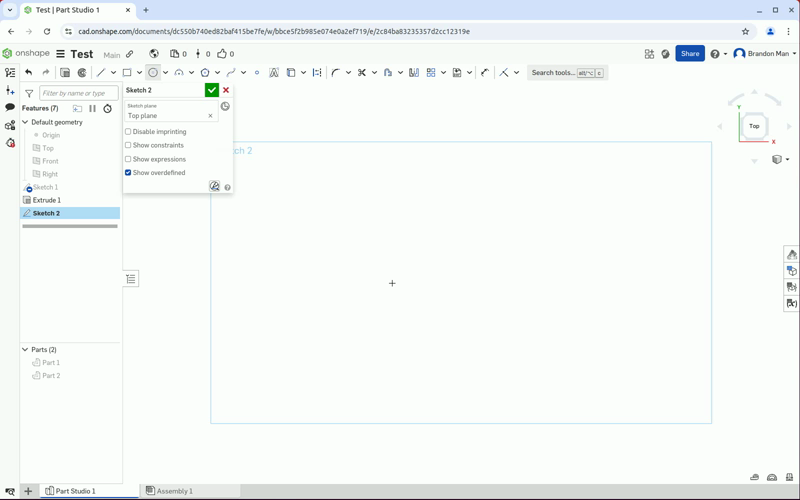
key_up(shift)
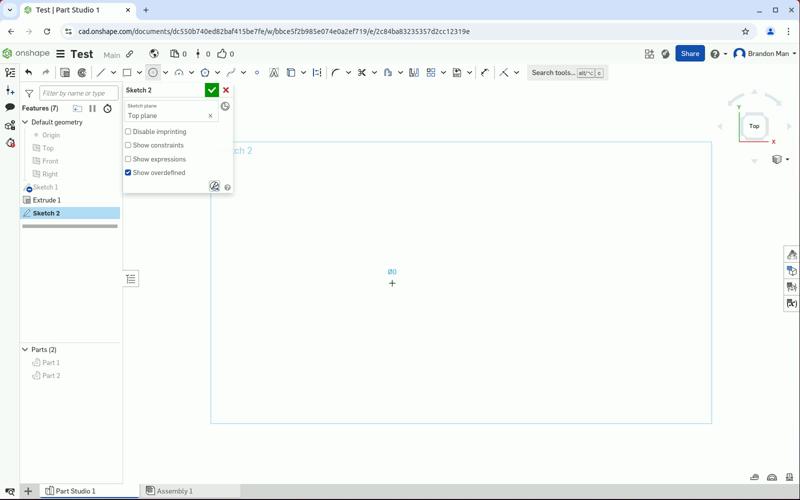
mouse_move(435, 282)
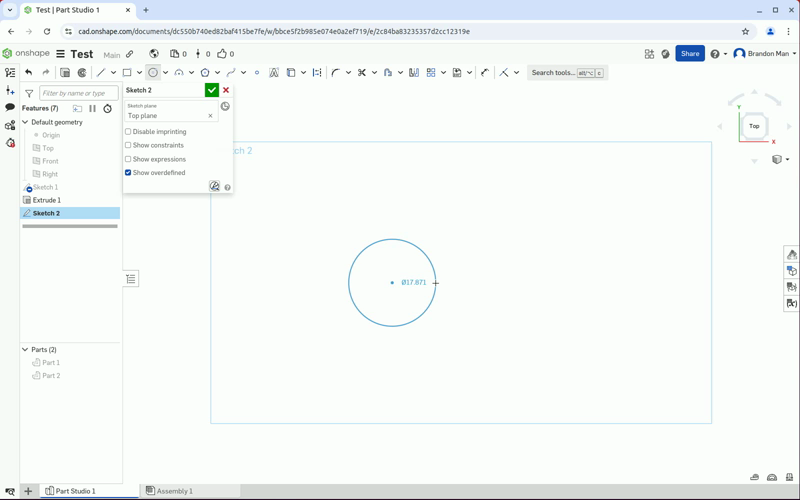
click(435, 282)
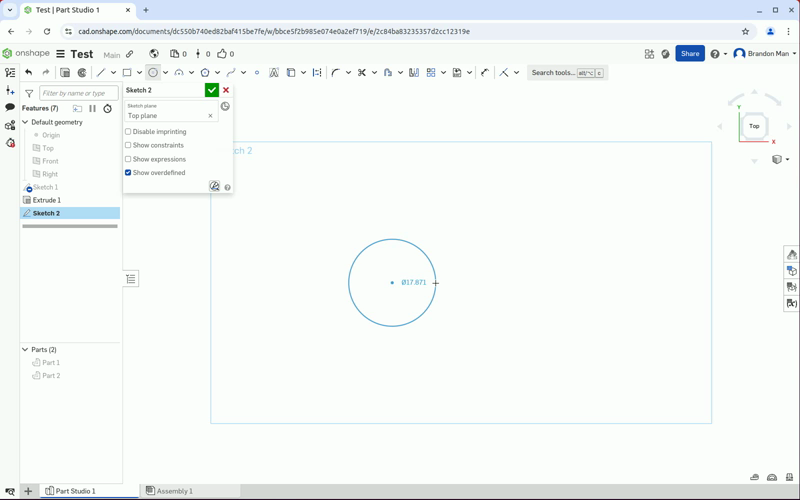
key(esc)
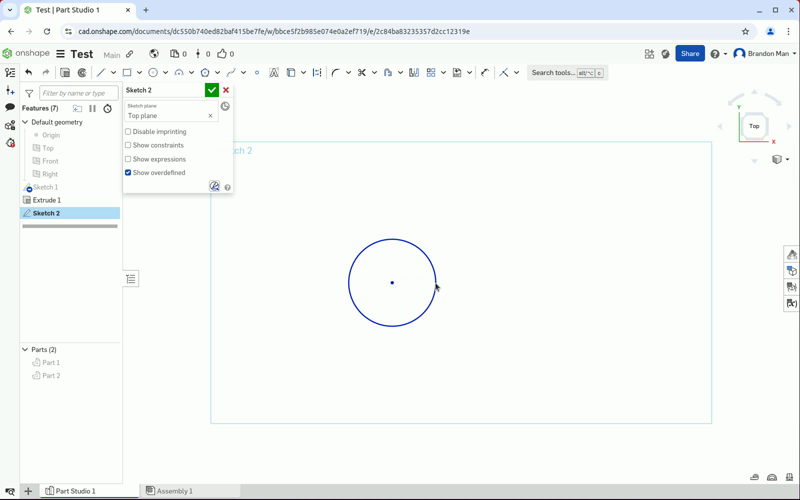
key(c)
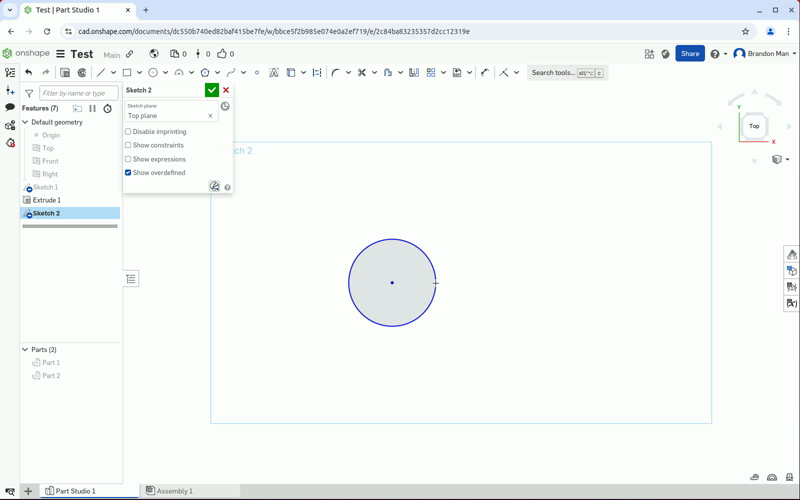
key_down(shift)
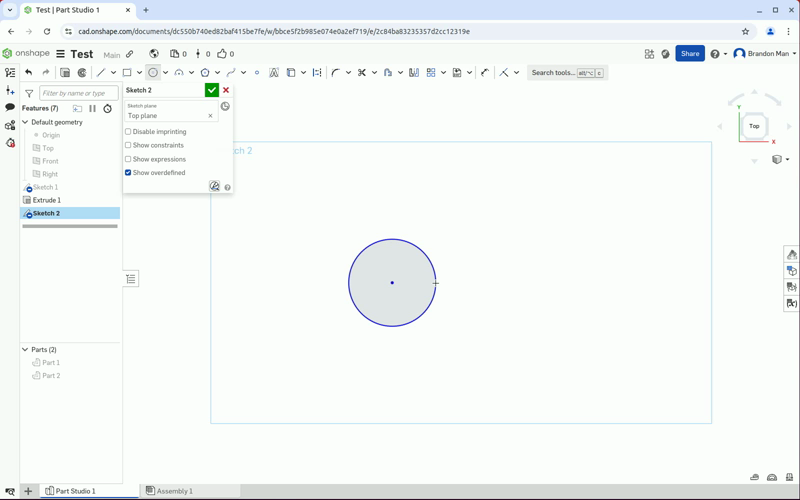
mouse_move(392, 282)
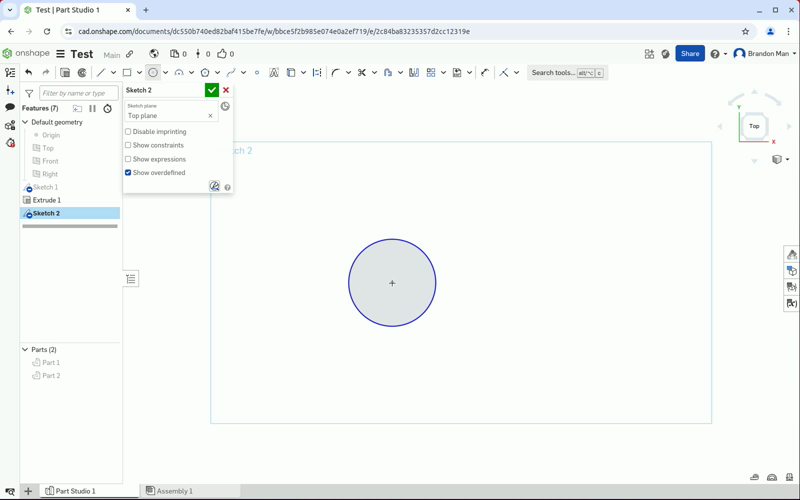
click(392, 282)
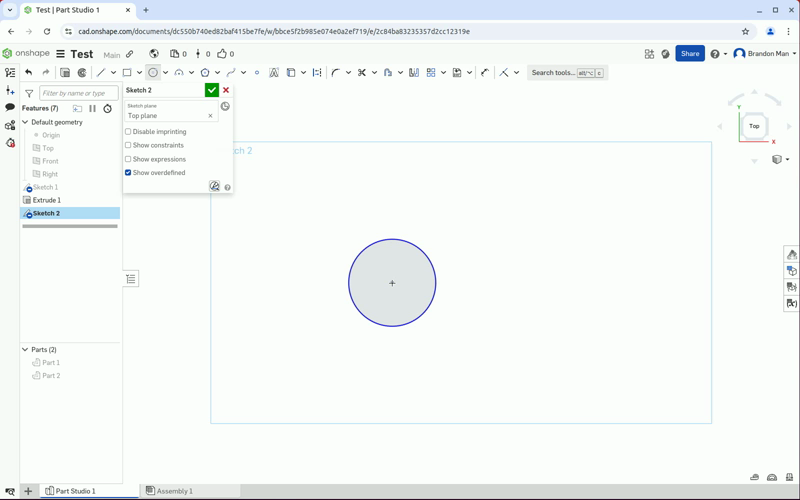
key_up(shift)
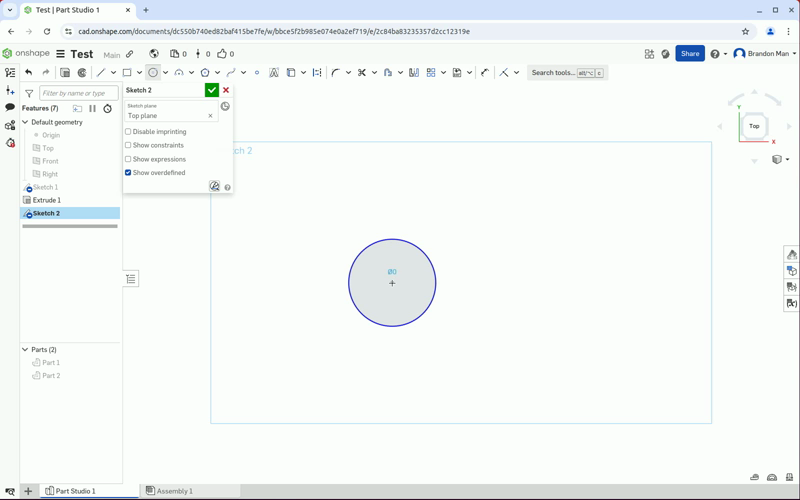
mouse_move(415, 282)
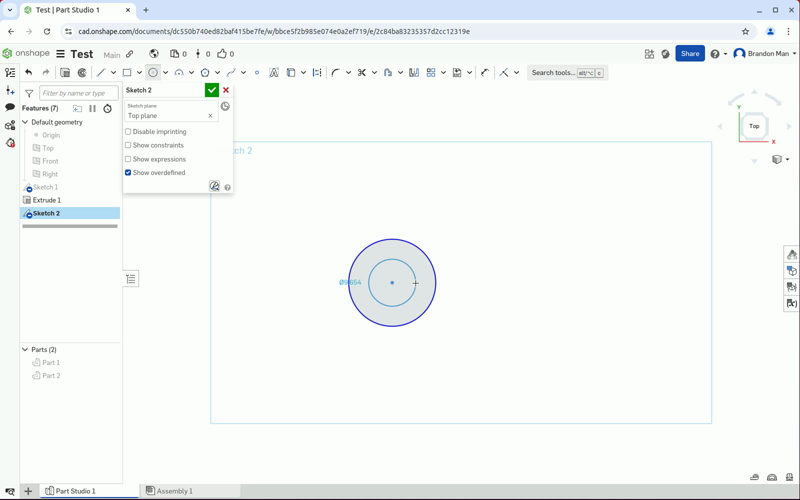
click(415, 282)
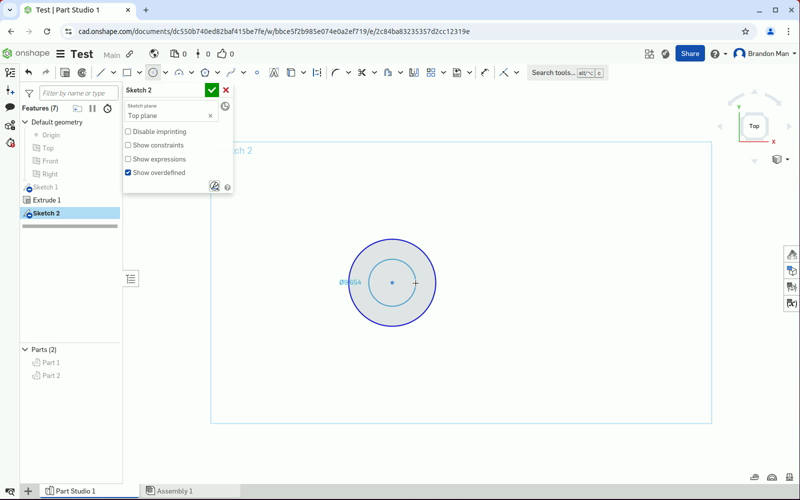
key(esc)
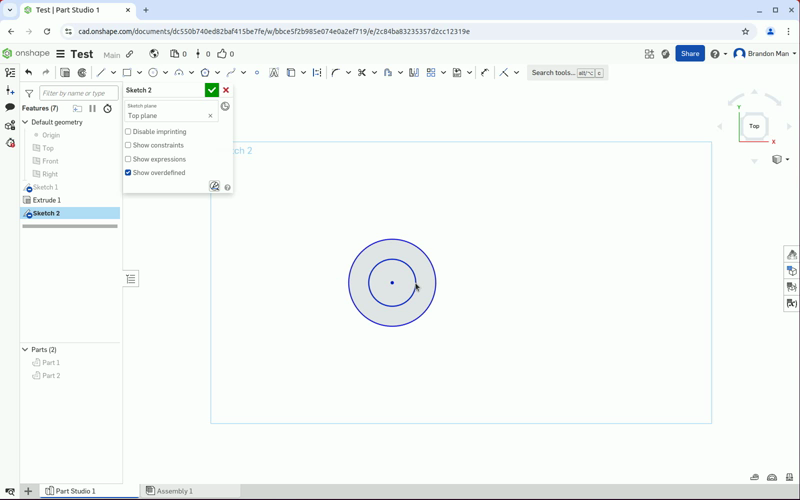
mouse_move(402, 310)
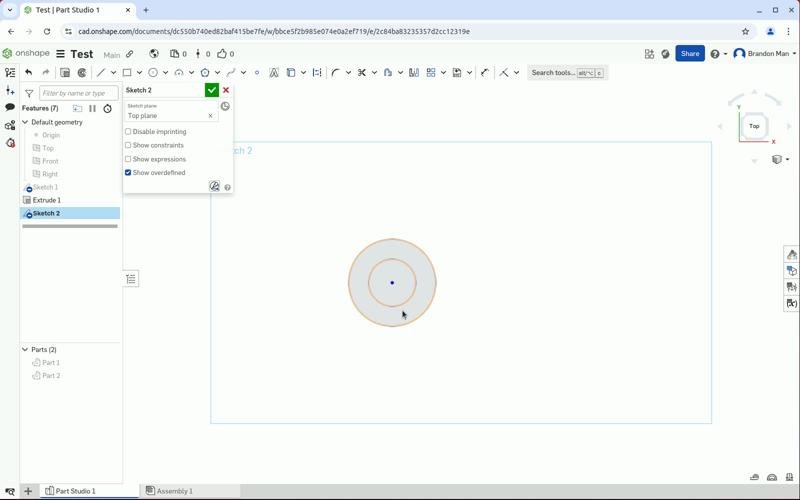
click(402, 310)
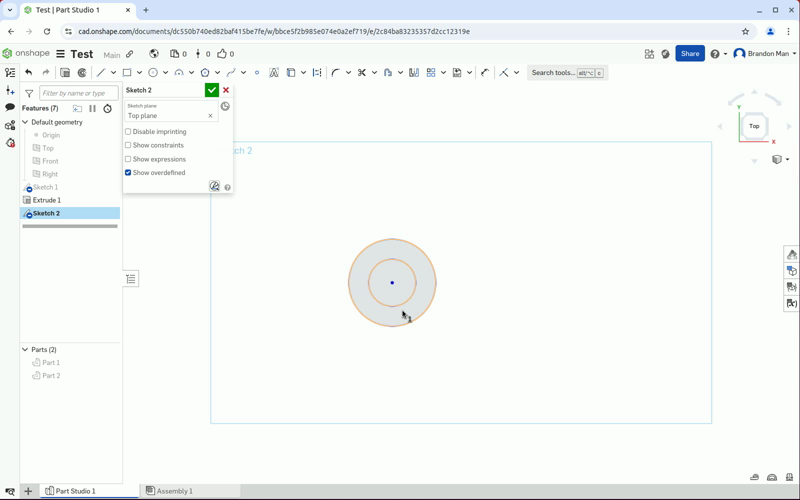
mouse_move(73, 352)
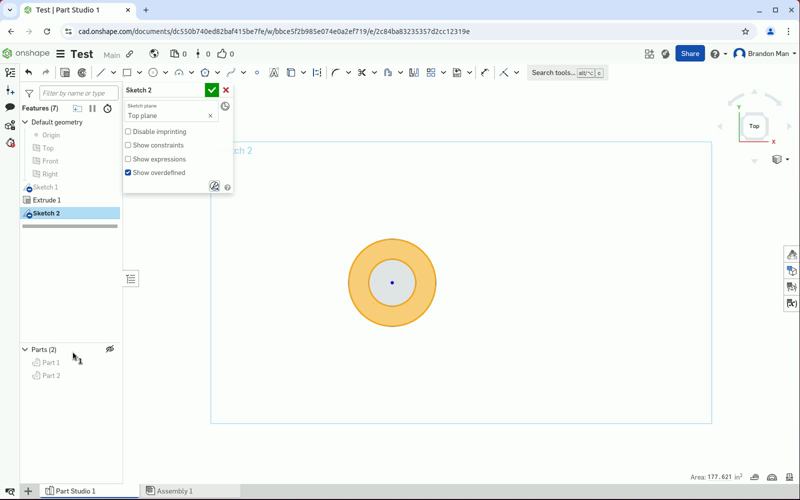
key(shift+y)
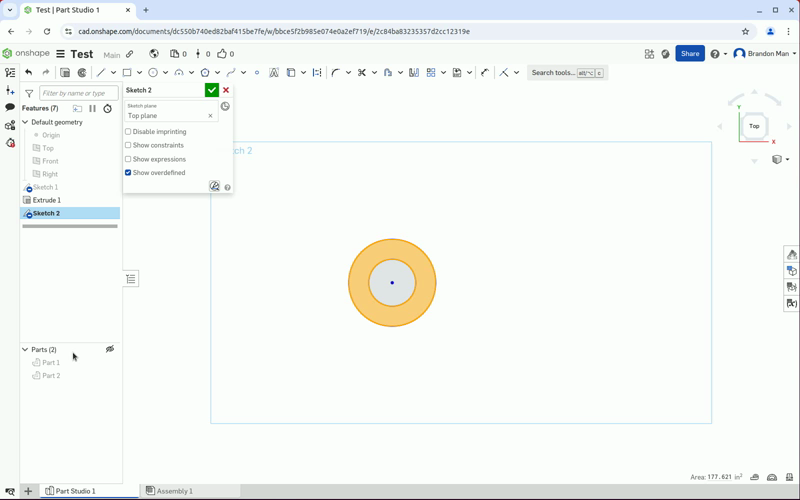
key(shift+e)
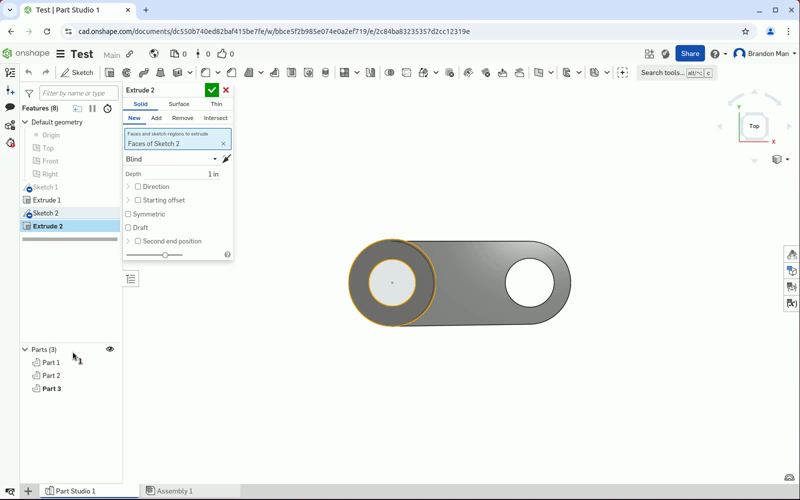
mouse_move(143, 106)
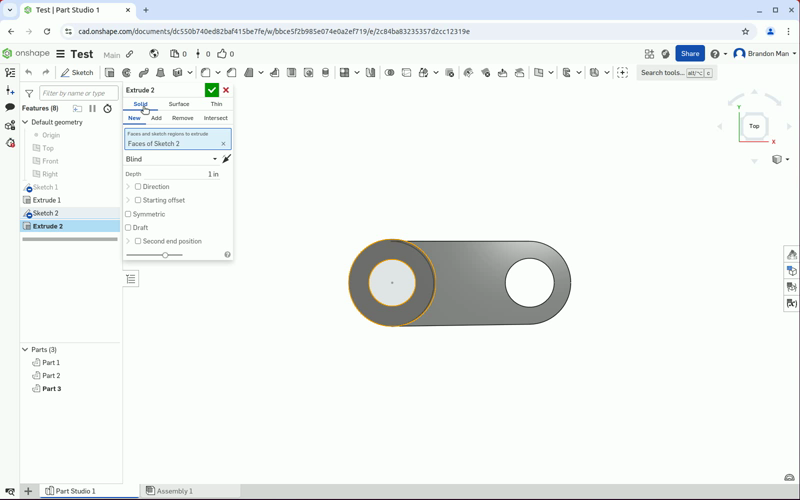
click(143, 106)
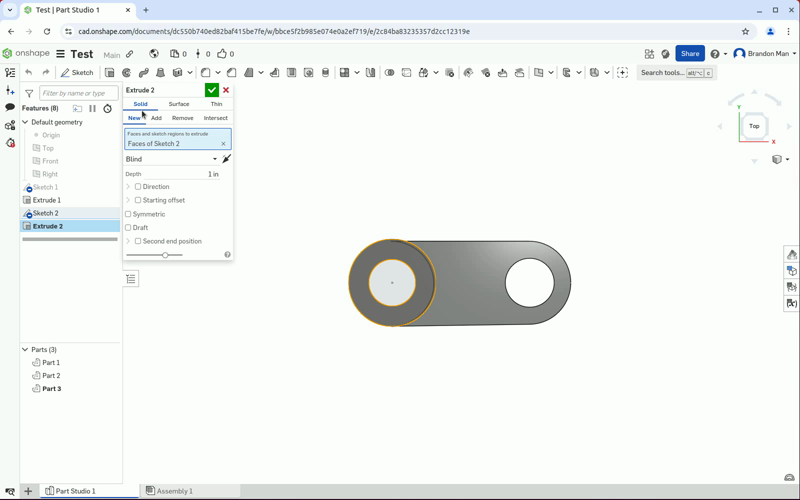
mouse_move(137, 120)
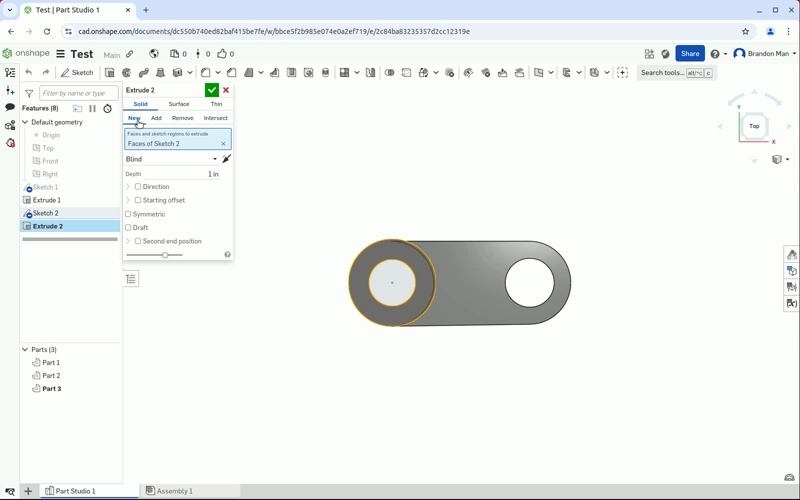
click(137, 120)
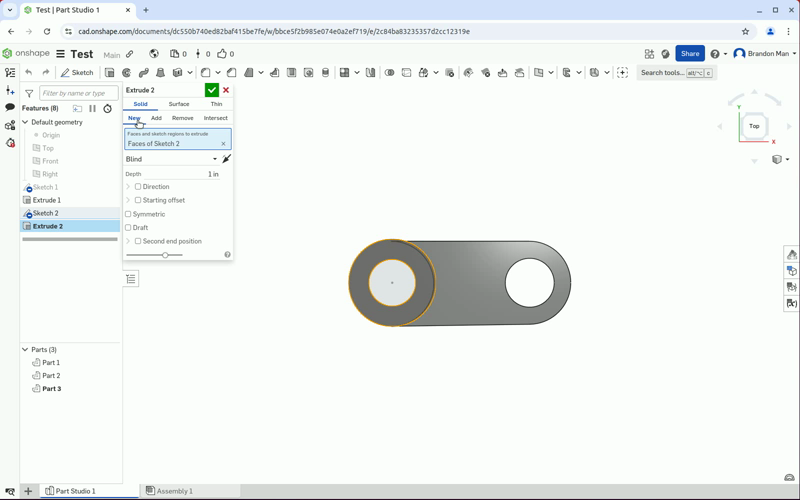
key(tab, 4)
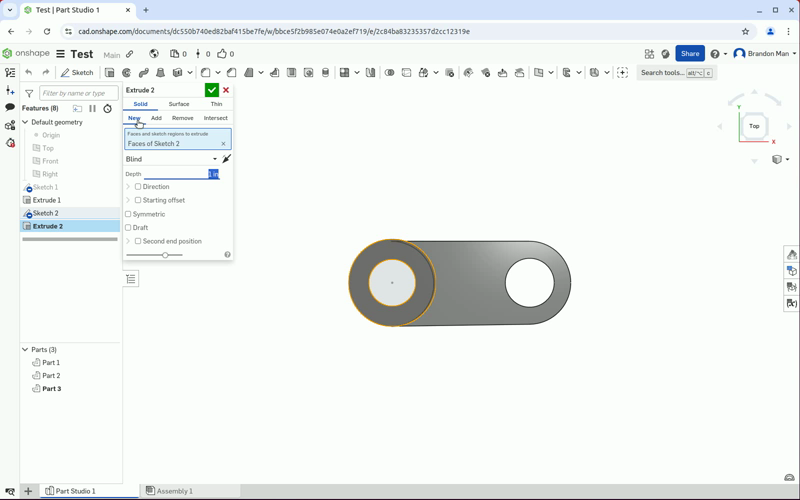
text(15.646)
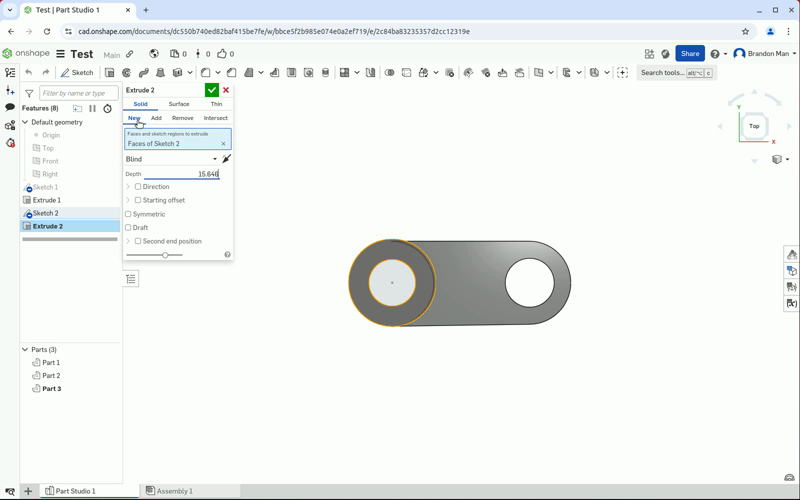
key(enter)
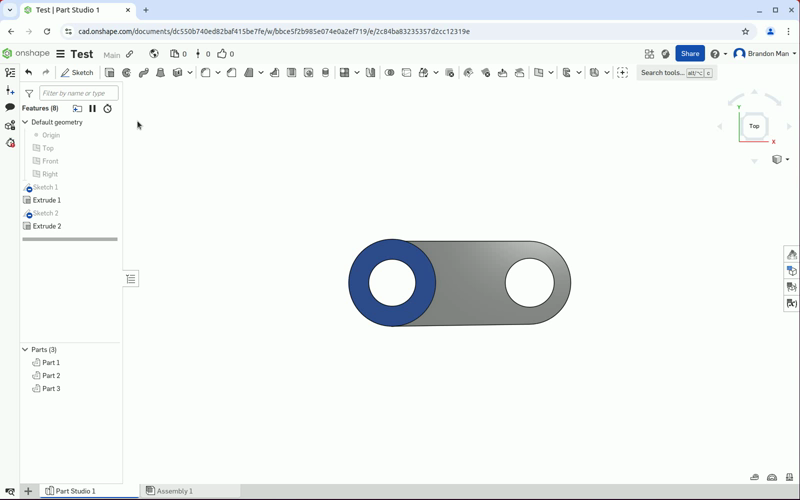
key(shift+h)
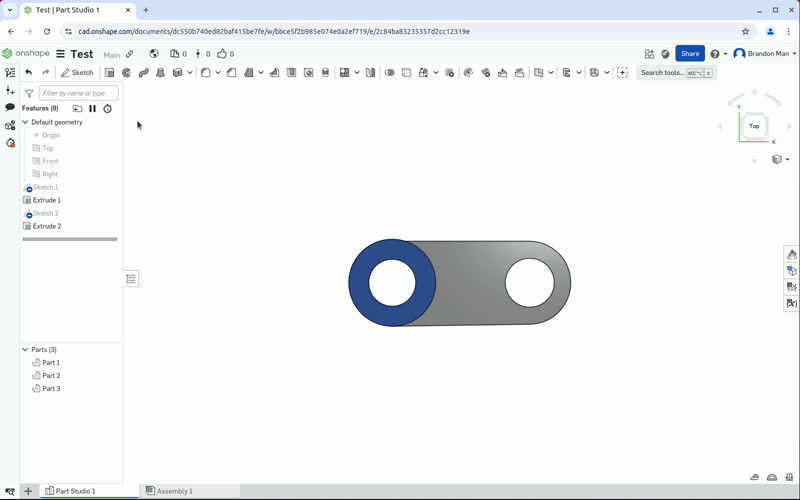
key(shift+h)
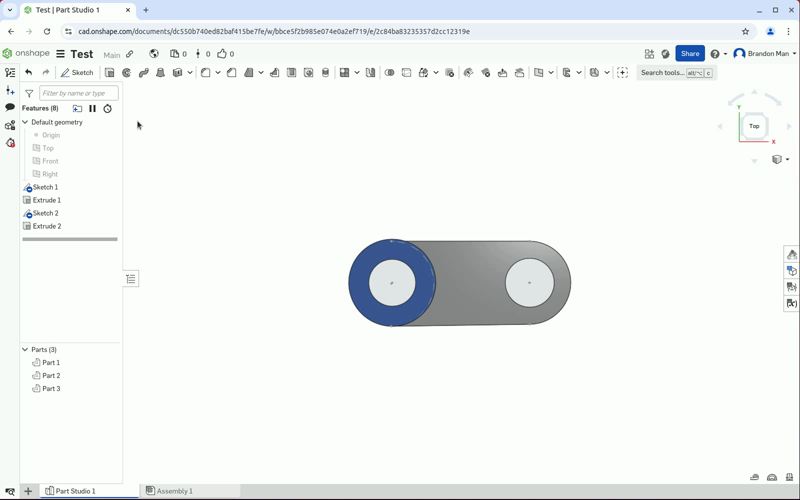
key(shift+7)
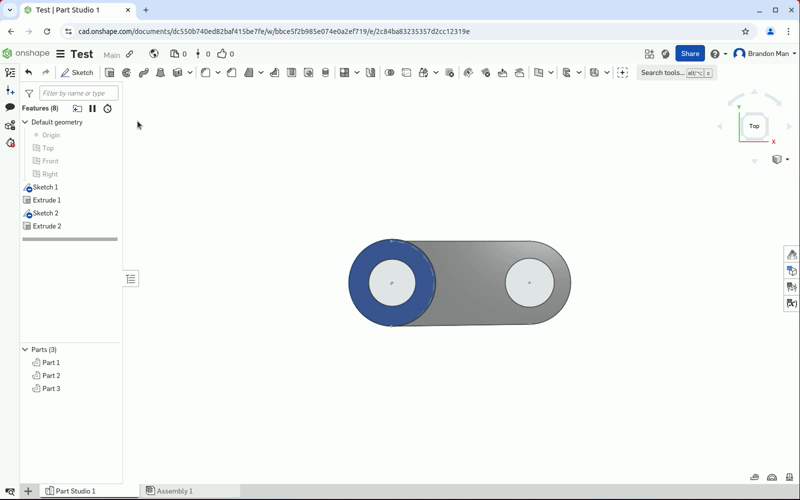
key(up, 3)
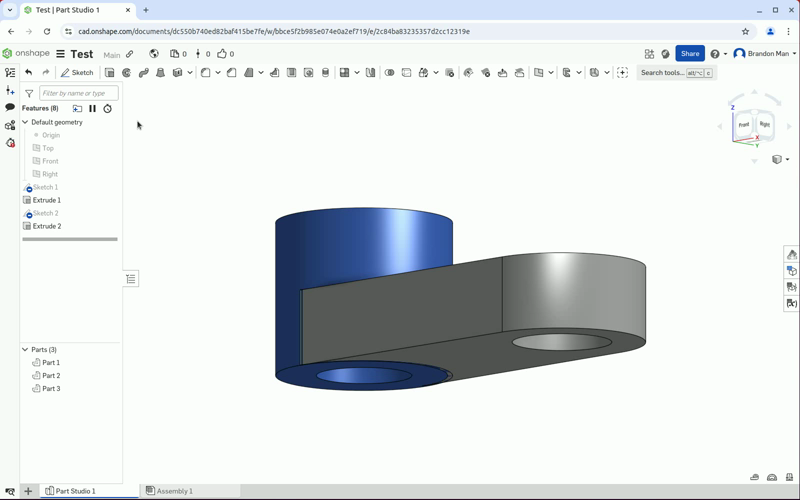
key(left, 3)
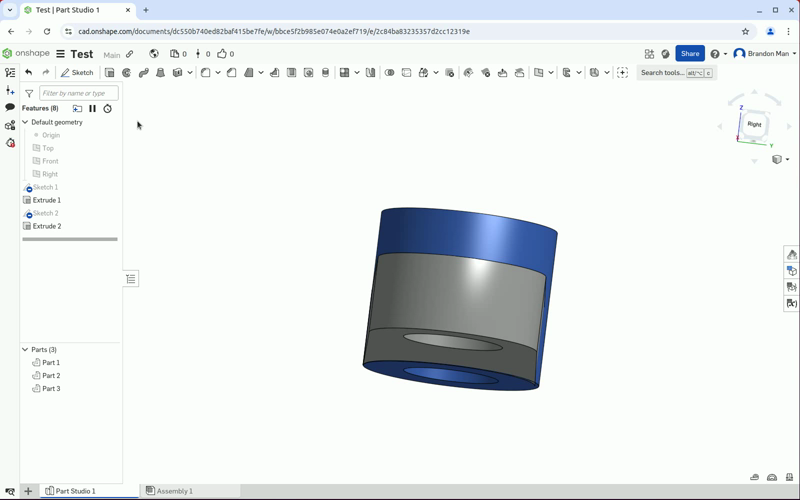
key(right, 3)
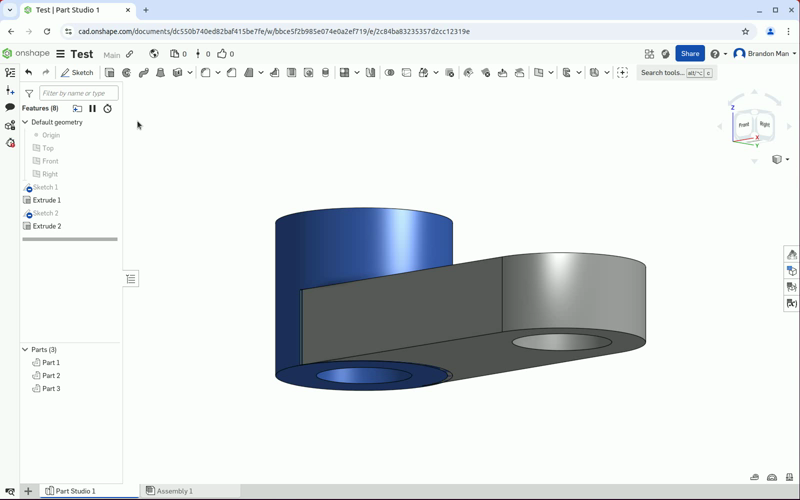
key(down, 3)
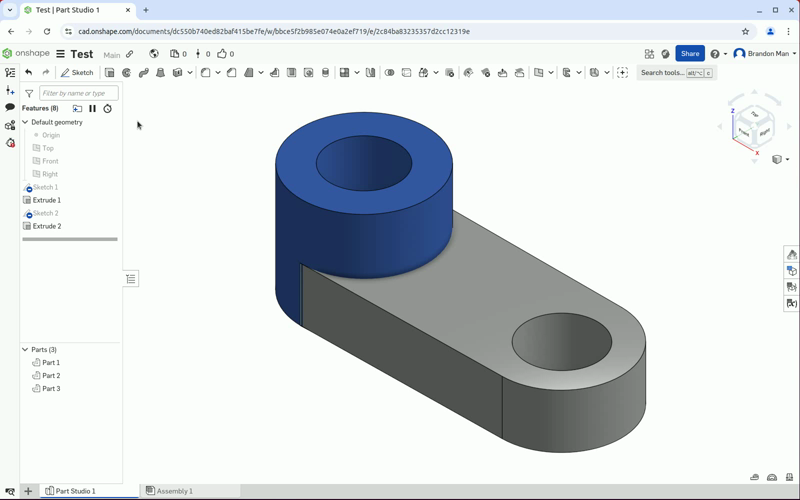
mouse_move(73, 189)
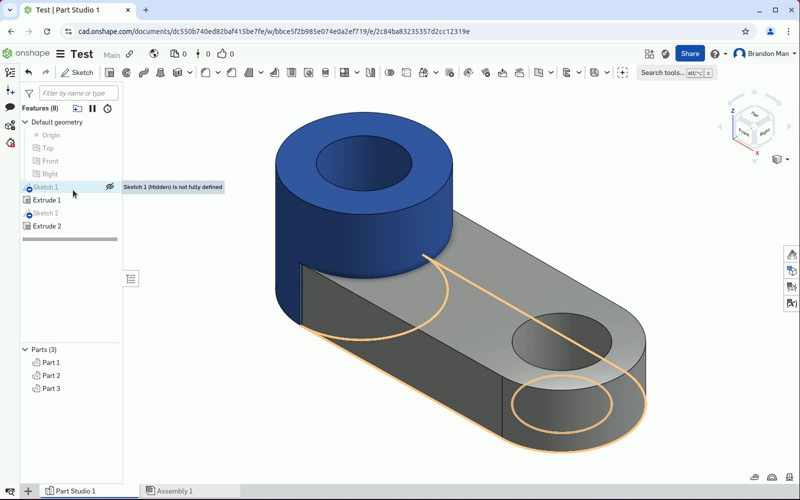
click(73, 189)